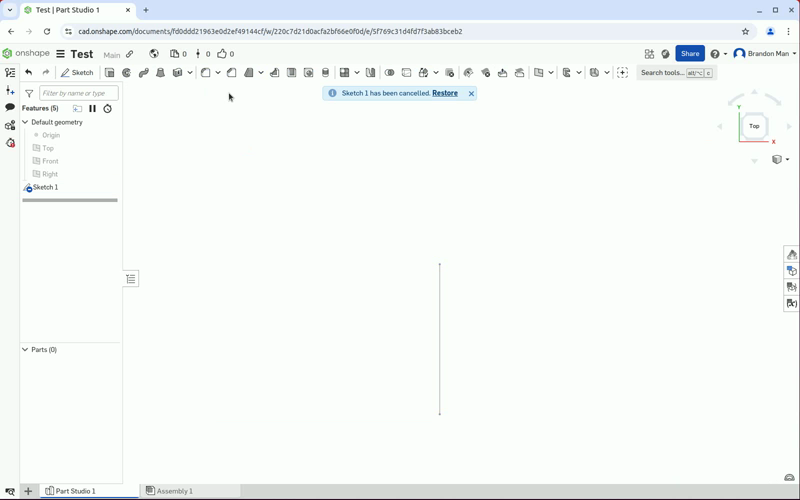
key(shift+h)
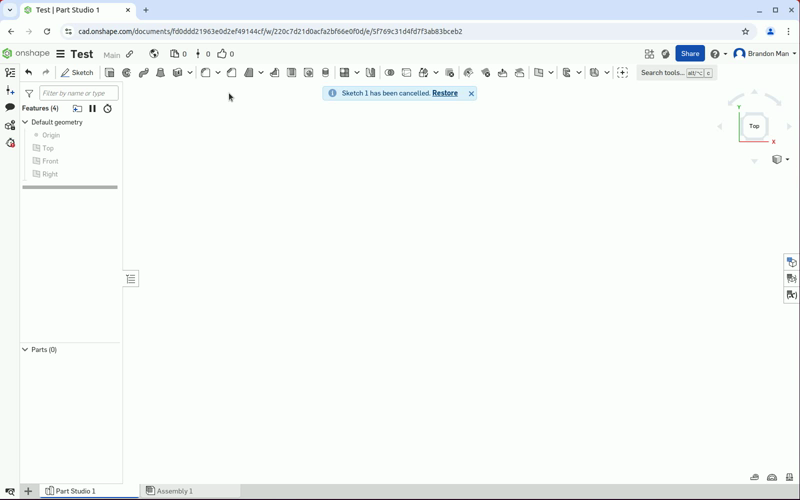
mouse_move(73, 352)
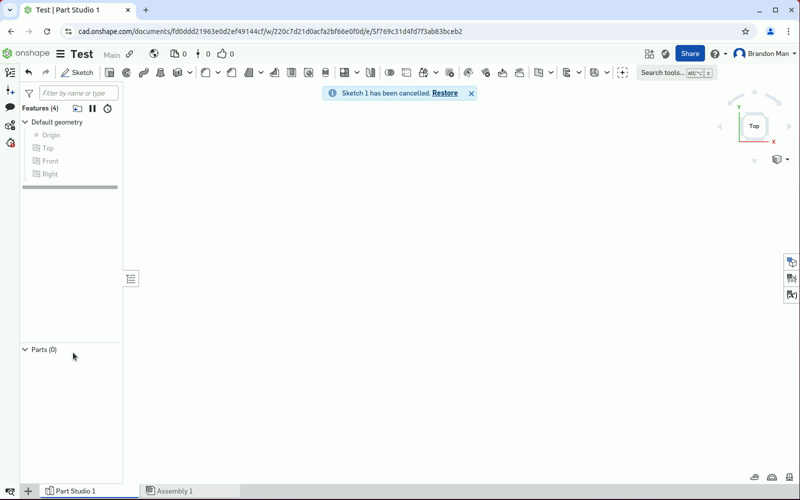
key(y)
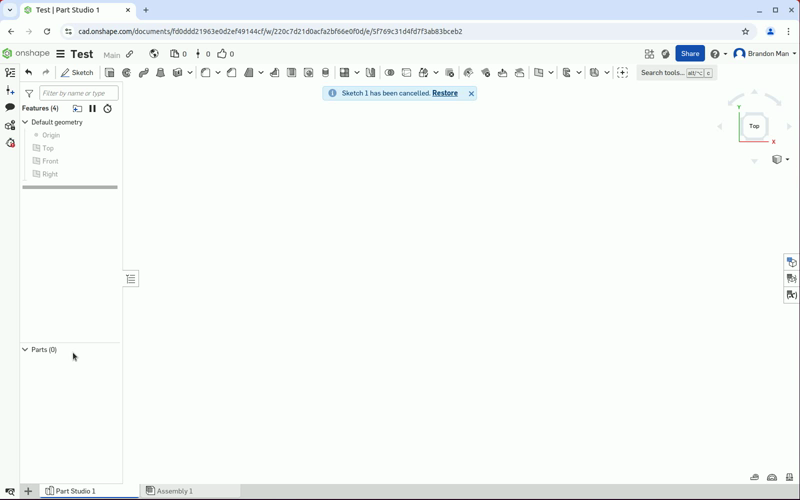
key(shift+p)
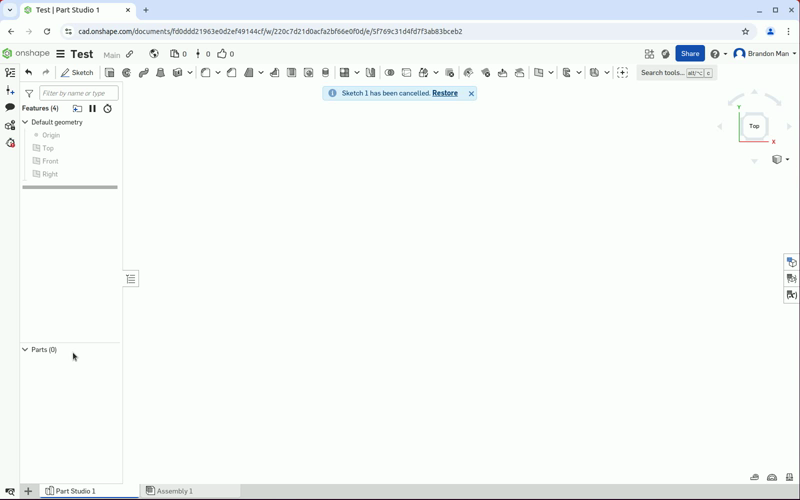
key(space)
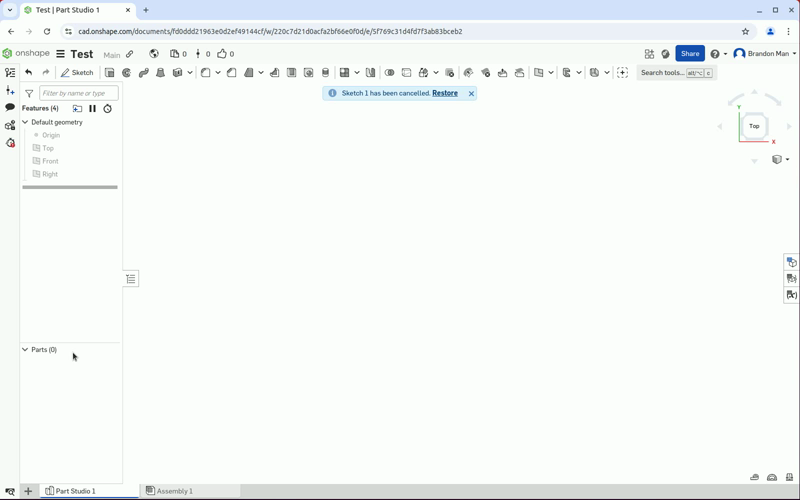
key_down(shift)
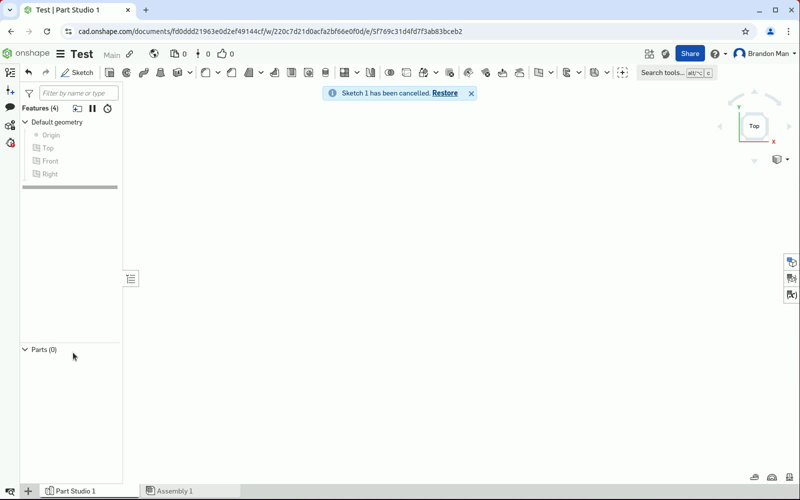
key(up)
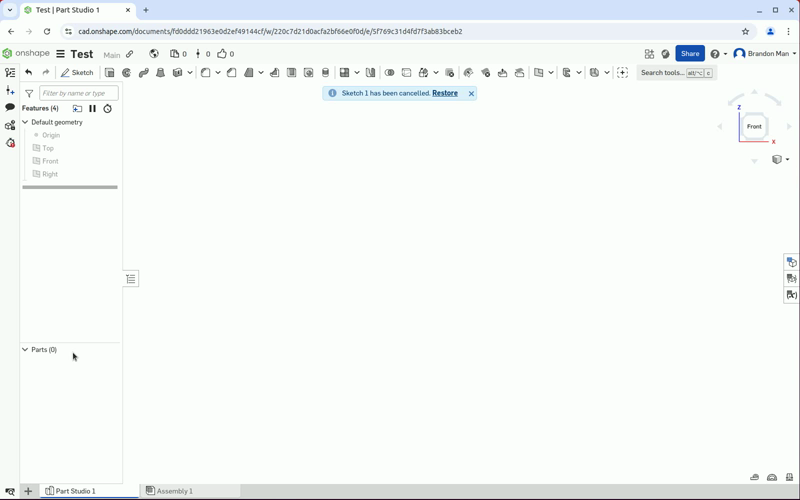
key_up(shift)
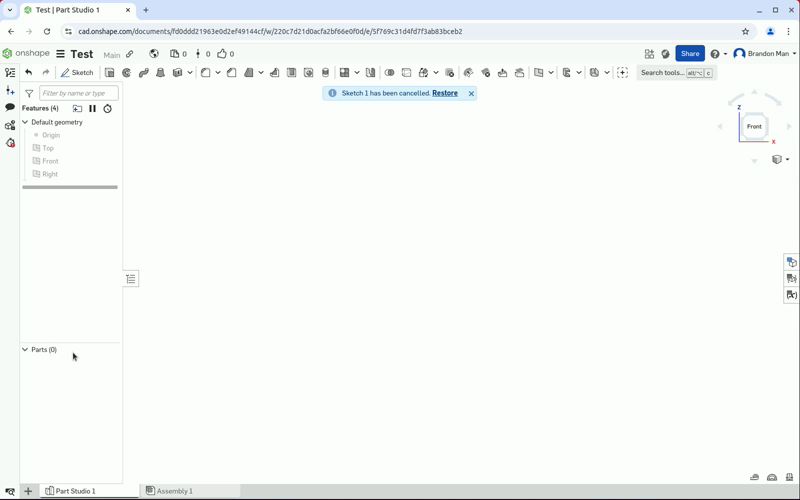
mouse_move(73, 352)
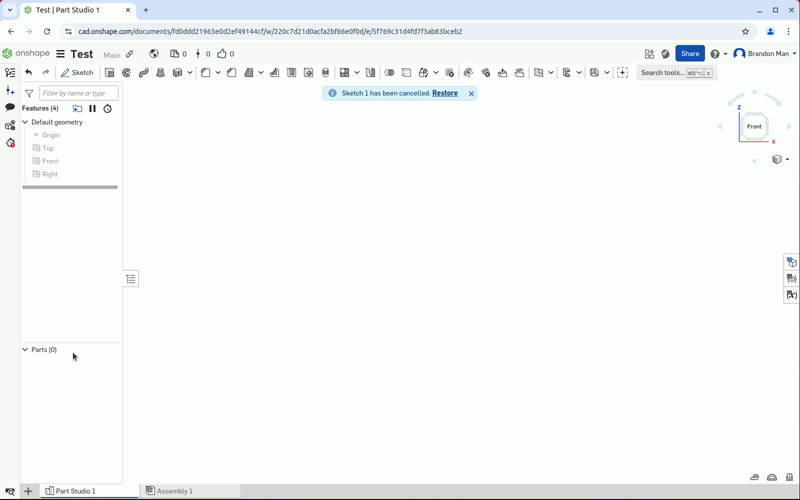
key(shift+y)
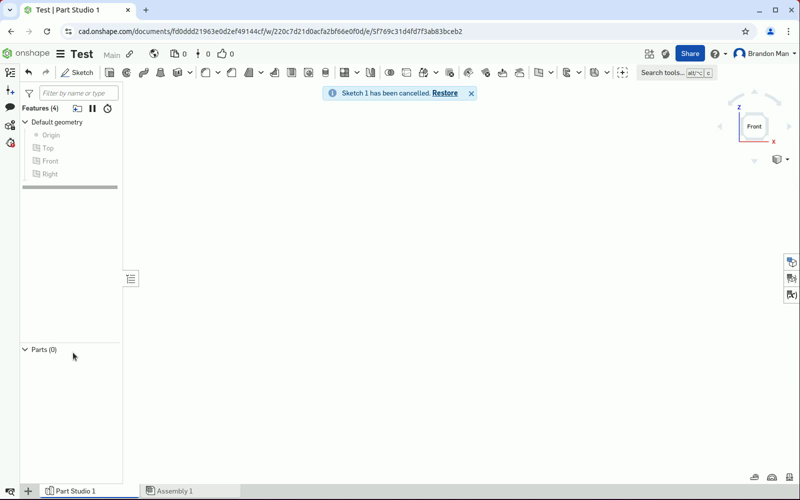
key(shift+s)
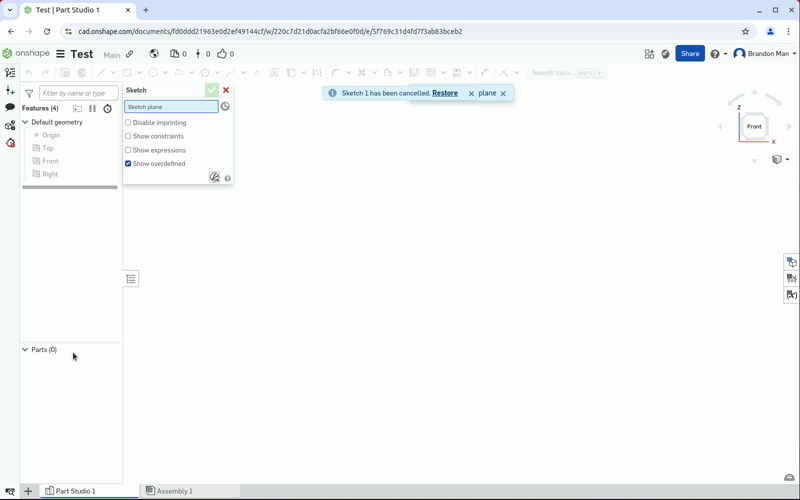
mouse_move(73, 163)
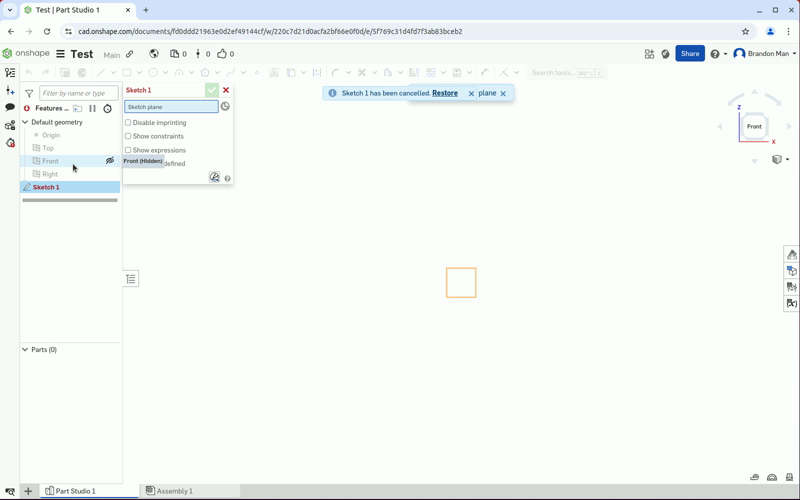
click(73, 163)
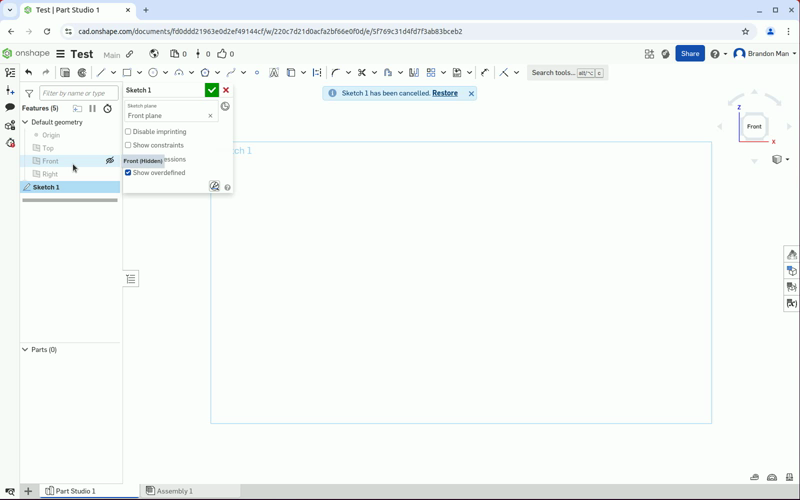
mouse_move(73, 352)
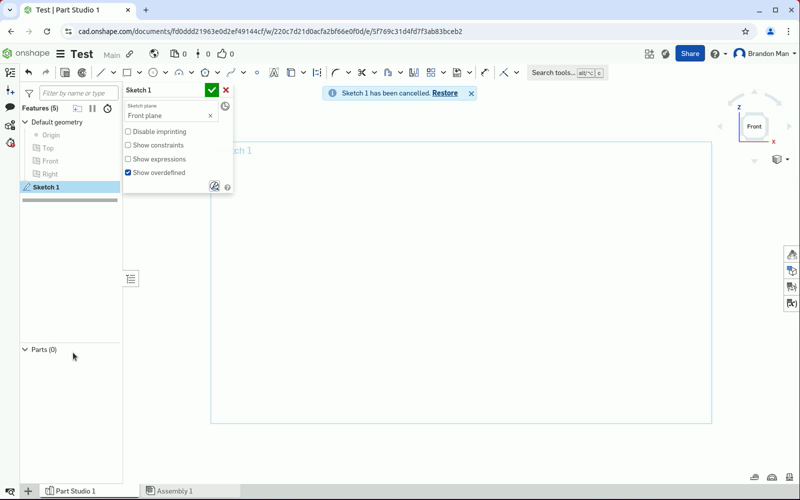
key(y)
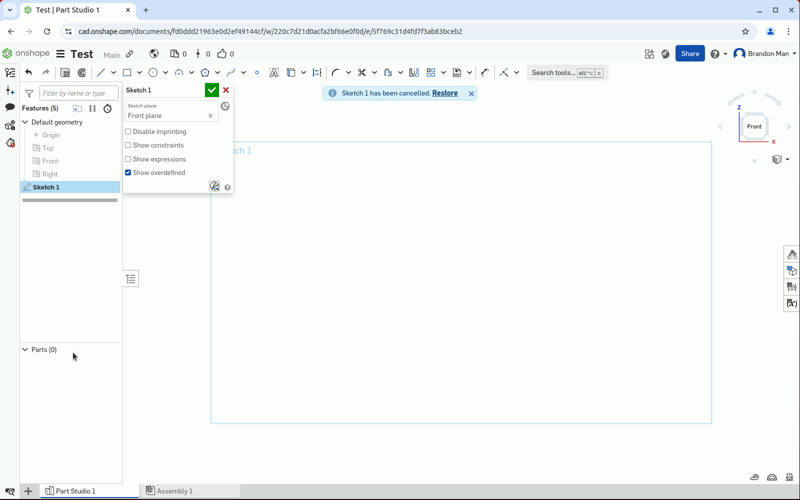
key(c)
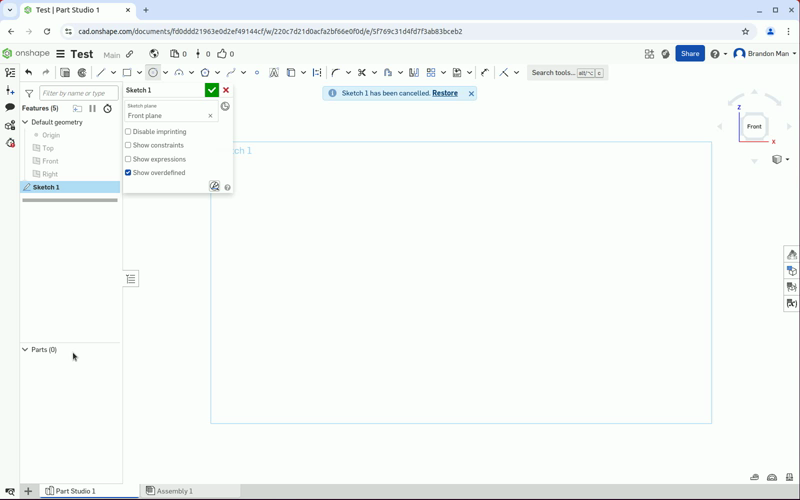
key_down(shift)
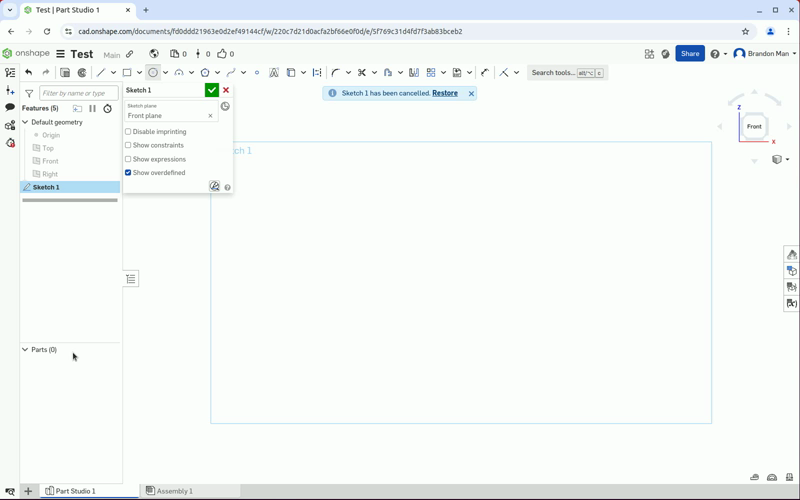
mouse_move(461, 282)
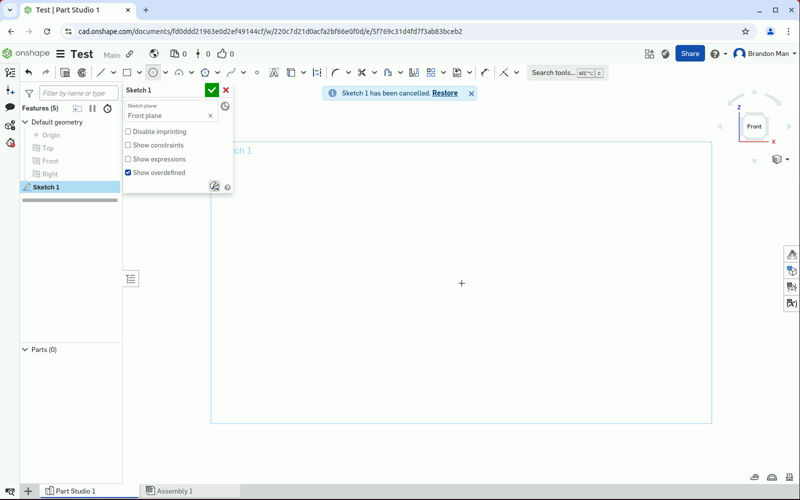
click(461, 282)
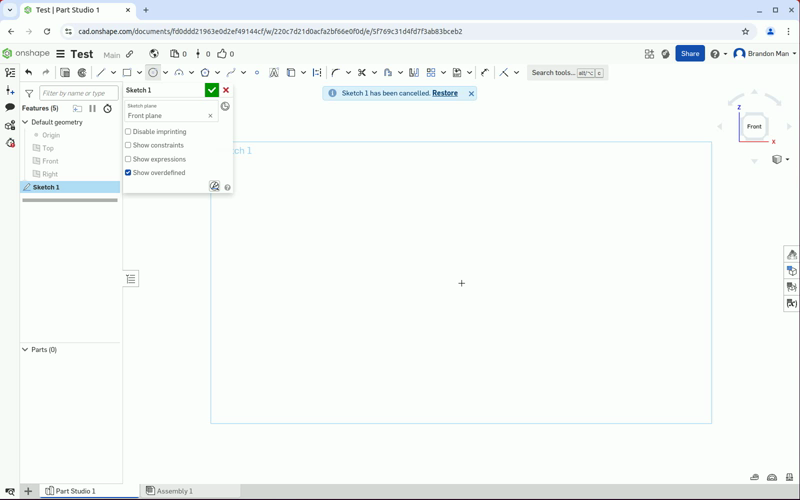
key_up(shift)
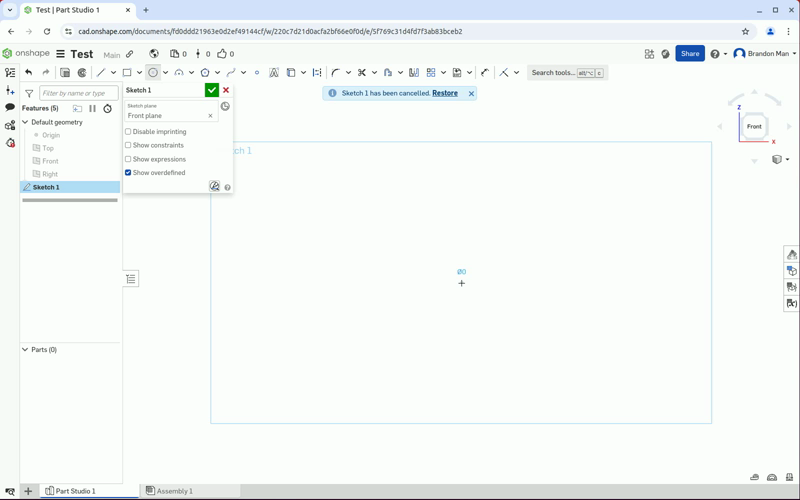
mouse_move(530, 282)
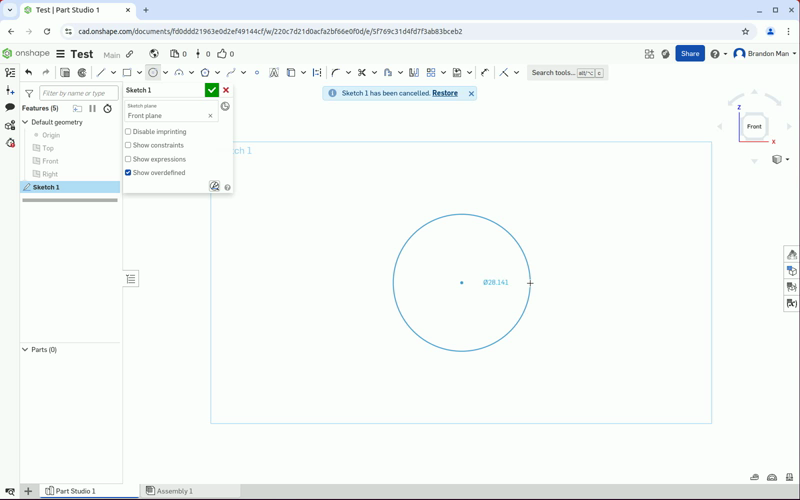
click(530, 282)
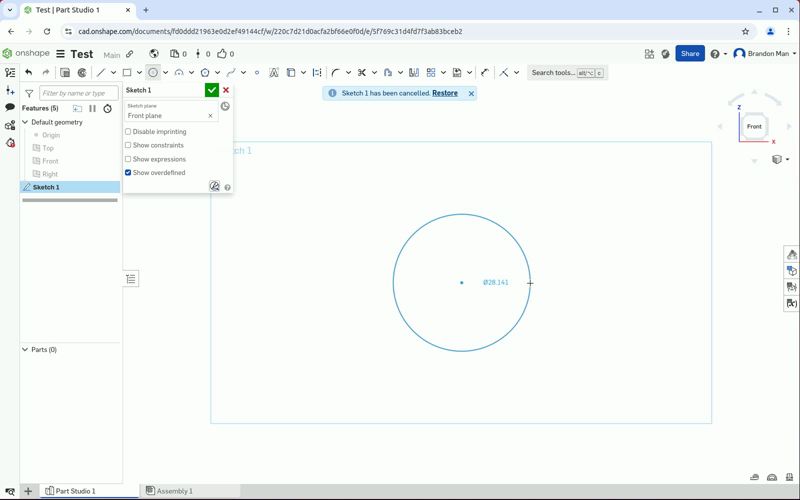
key(esc)
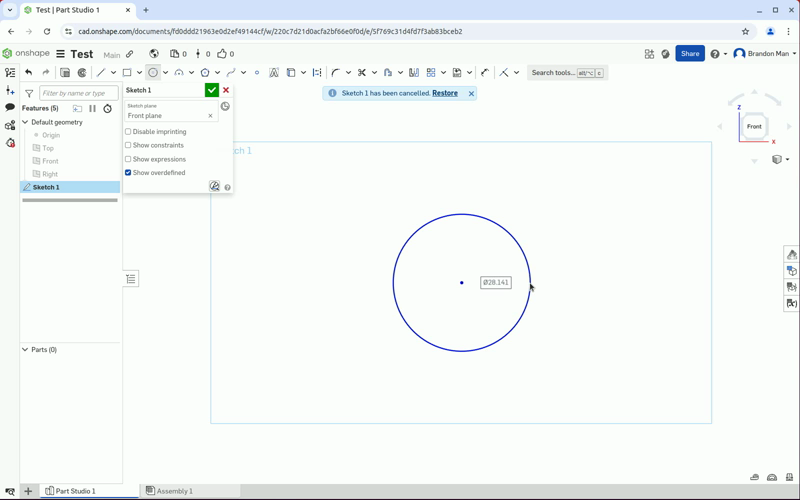
key(c)
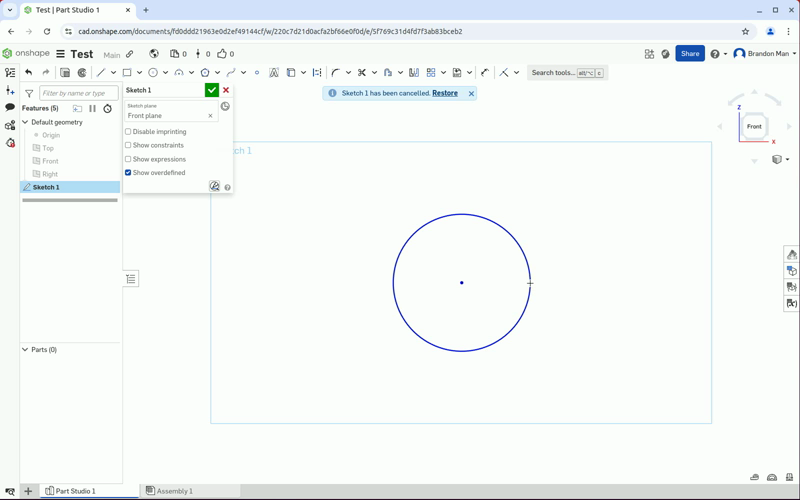
key_down(shift)
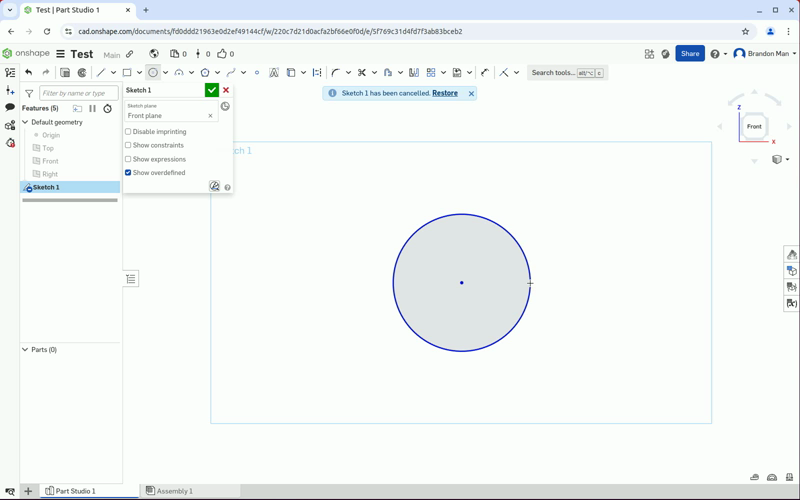
mouse_move(461, 282)
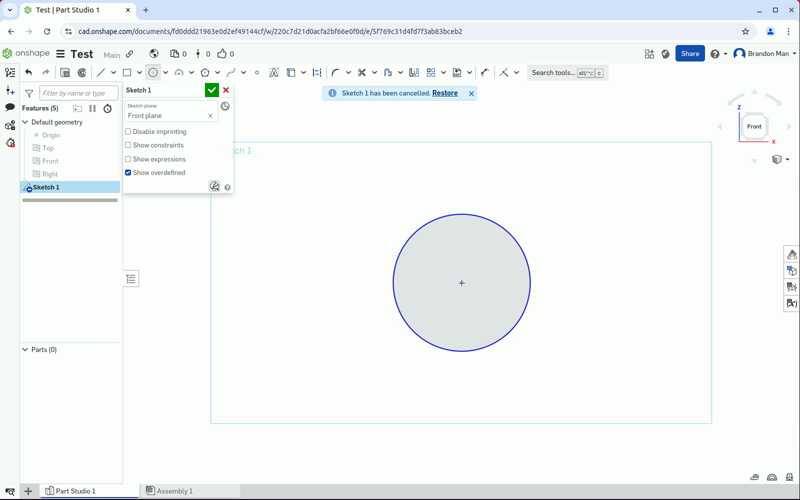
click(461, 282)
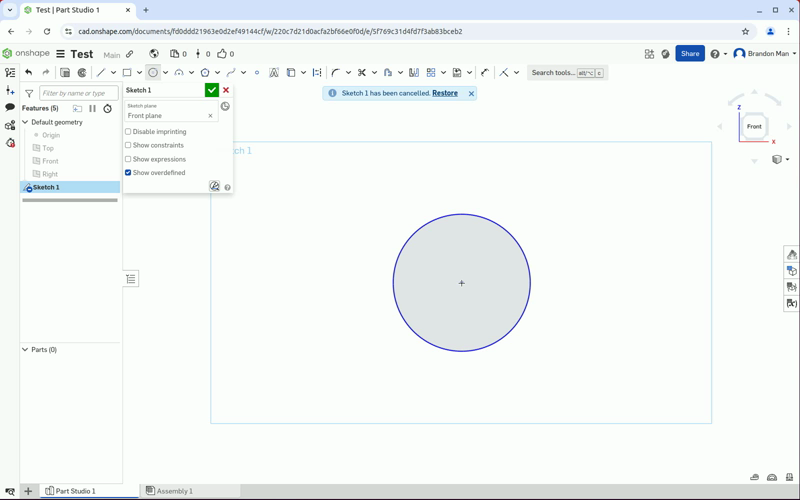
key_up(shift)
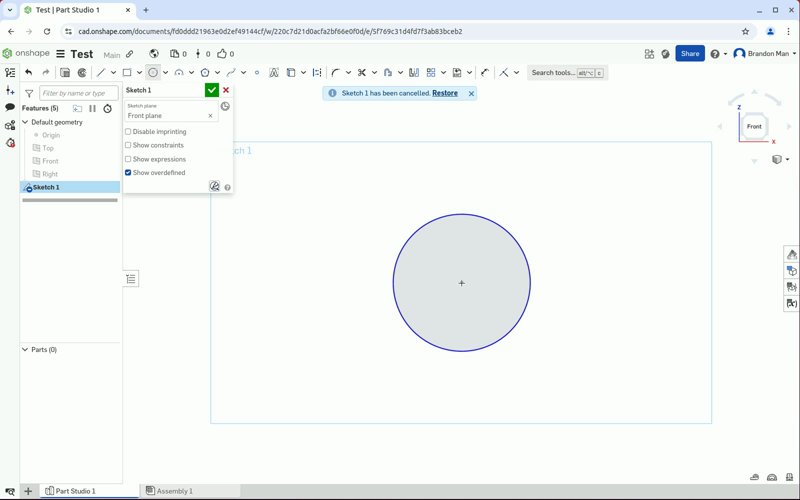
mouse_move(484, 282)
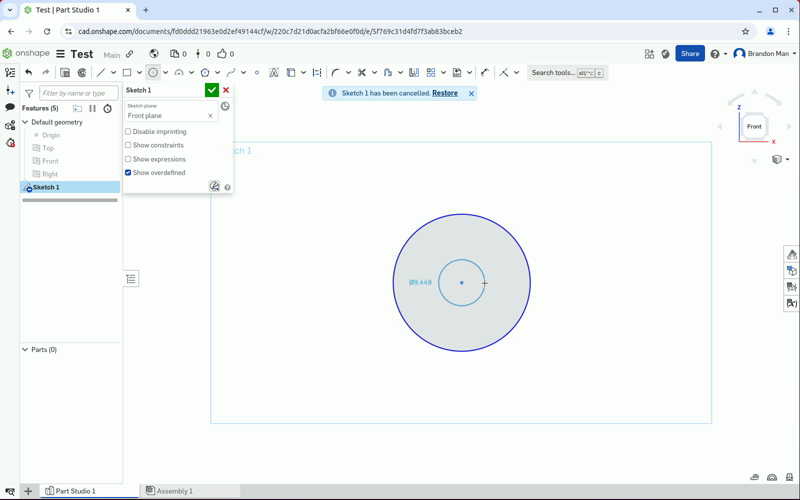
click(484, 282)
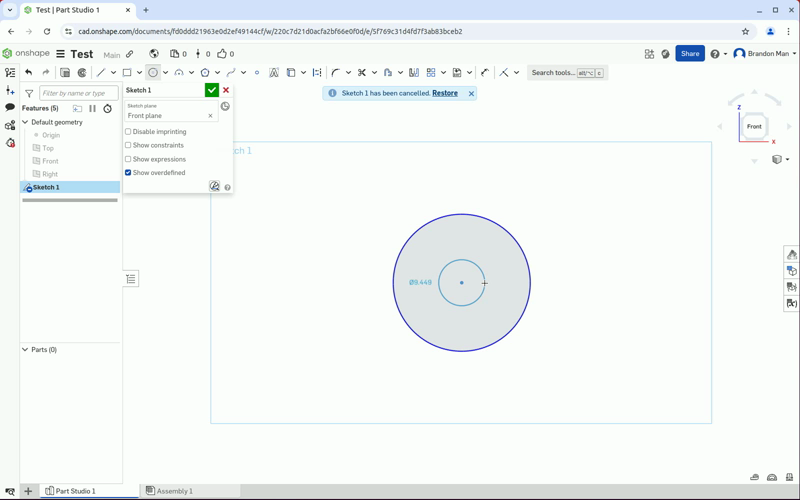
key(esc)
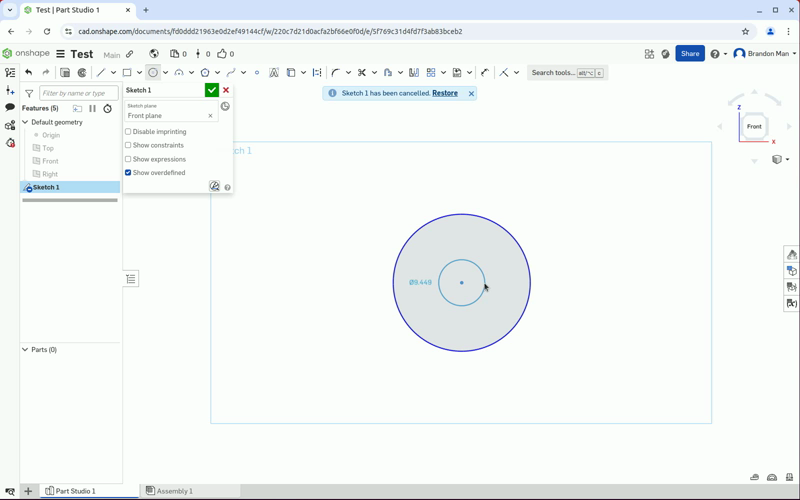
mouse_move(498, 329)
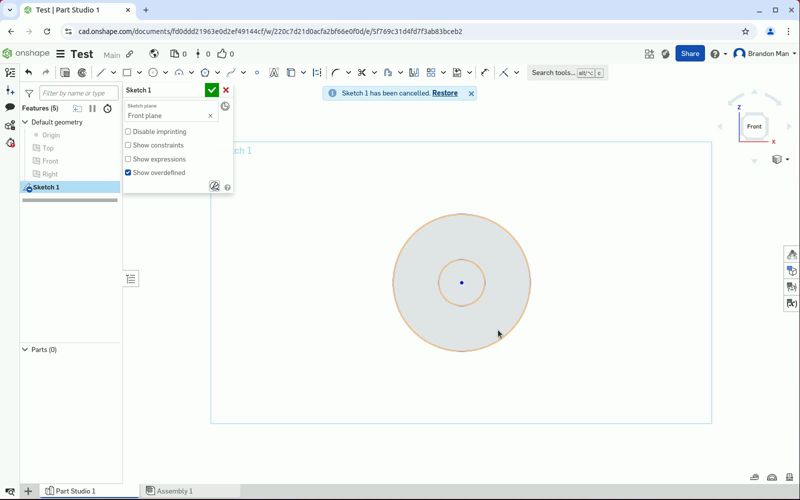
click(498, 329)
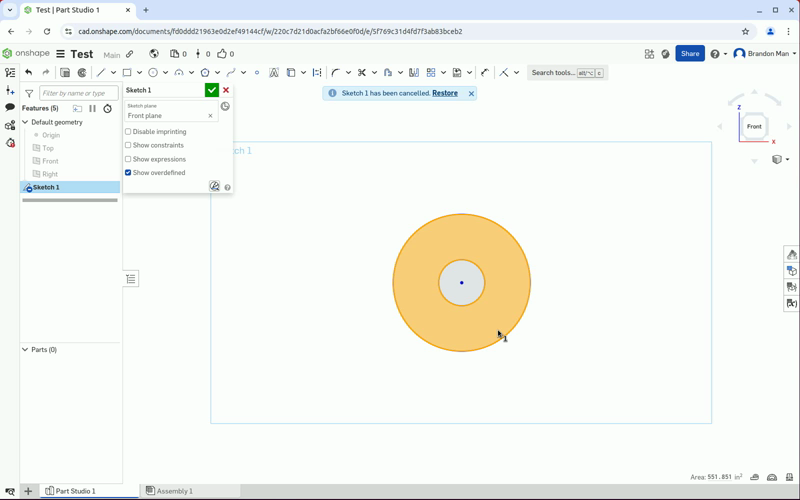
mouse_move(73, 352)
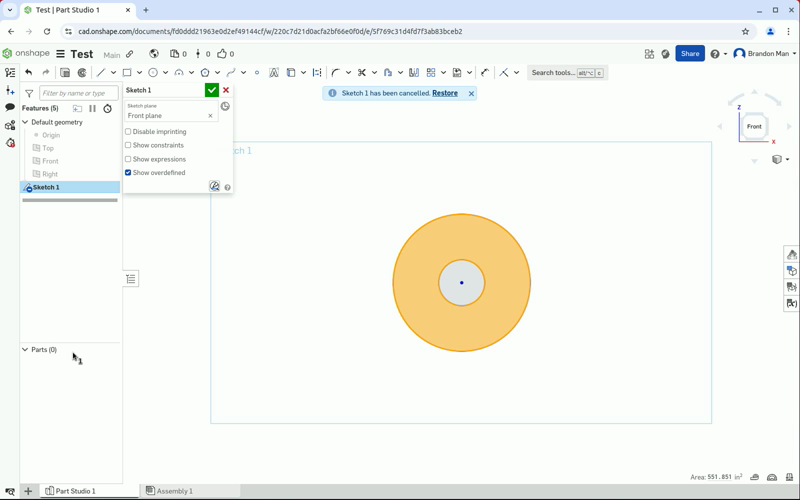
key(shift+y)
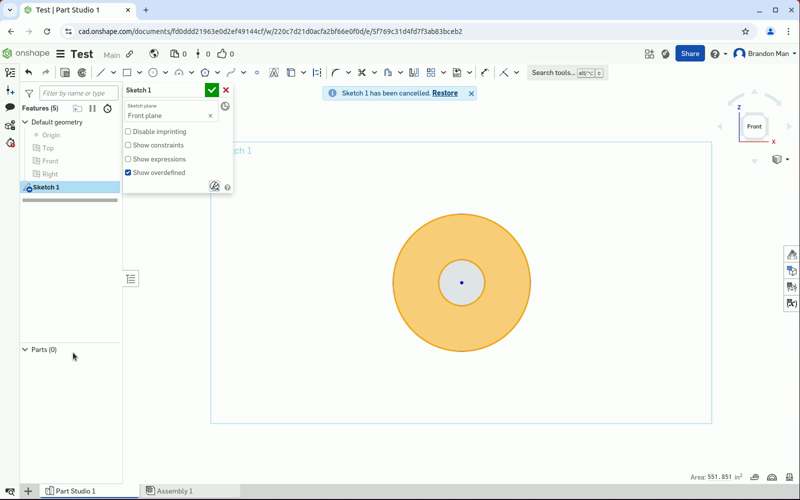
key(shift+e)
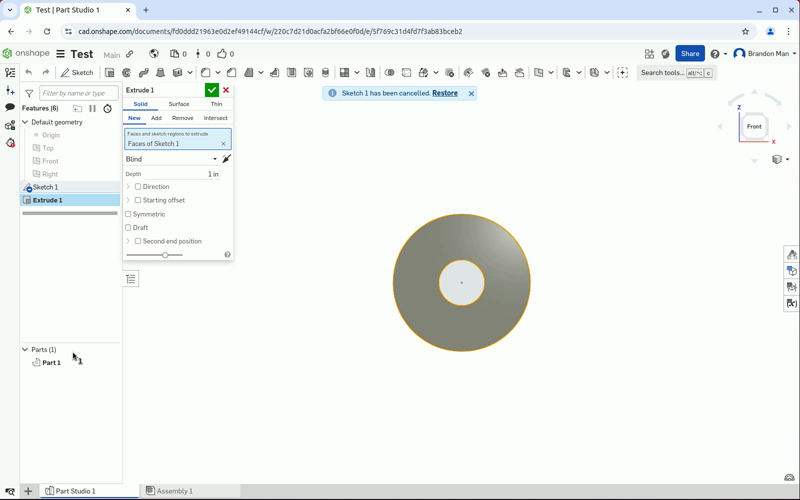
mouse_move(143, 106)
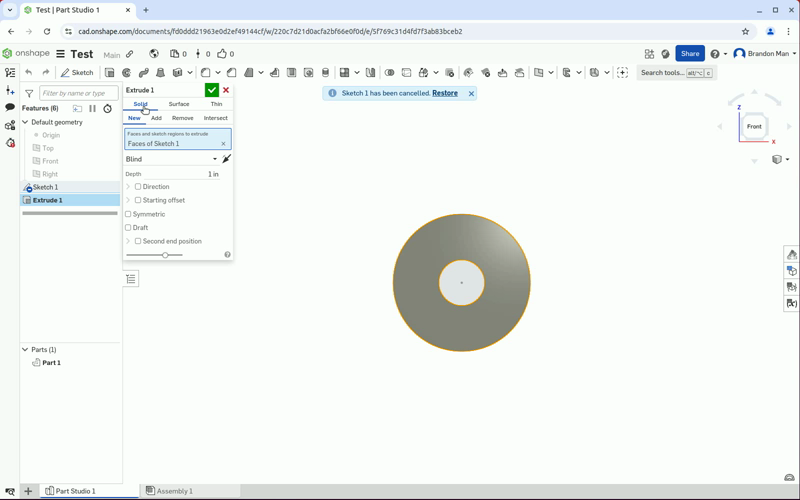
click(143, 106)
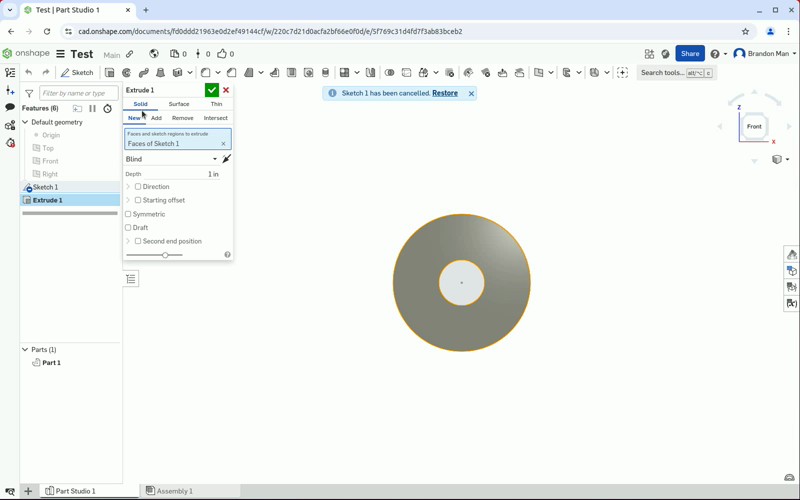
mouse_move(137, 120)
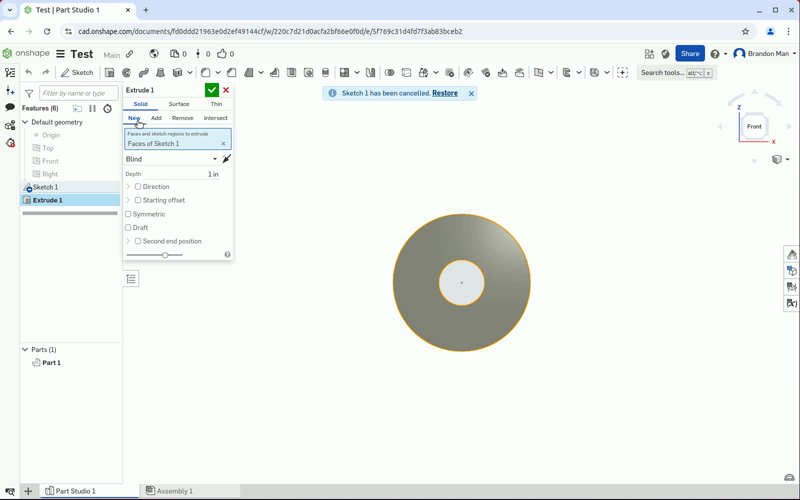
click(137, 120)
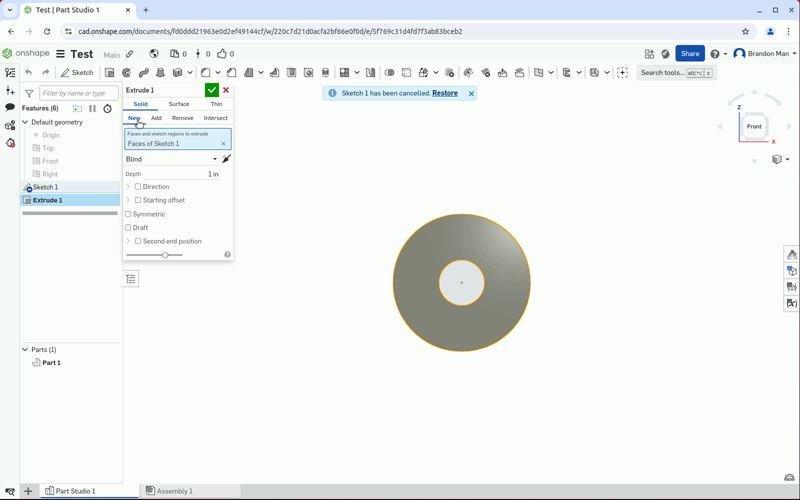
key(tab, 4)
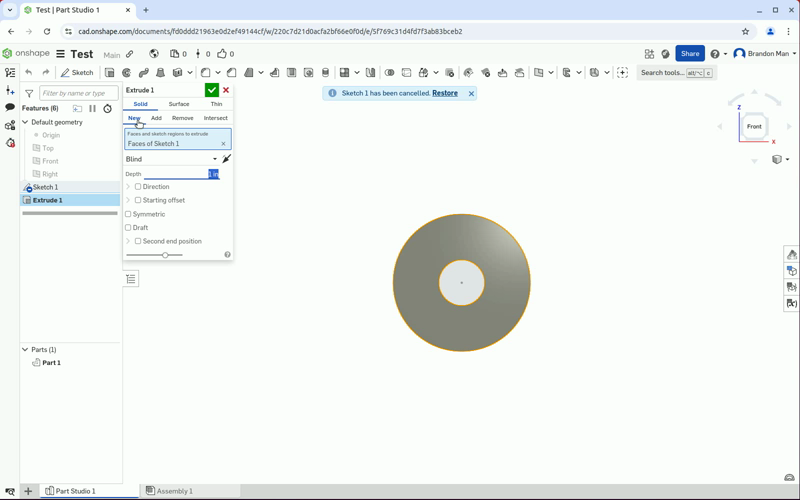
text(-4.092)
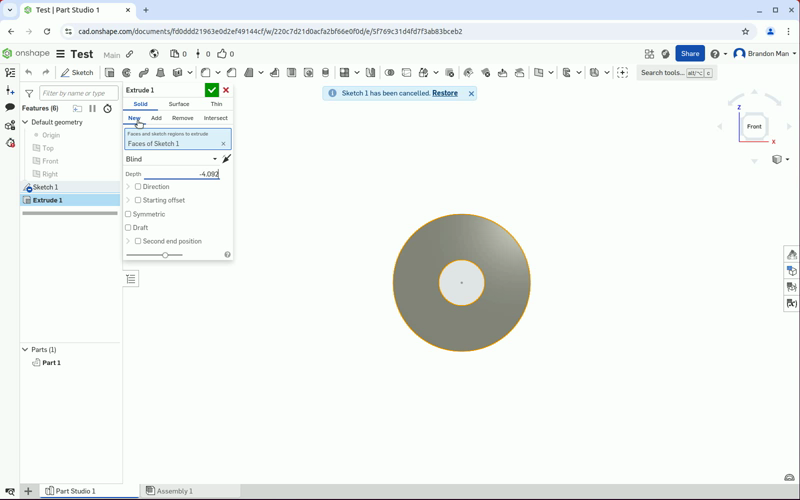
key(enter)
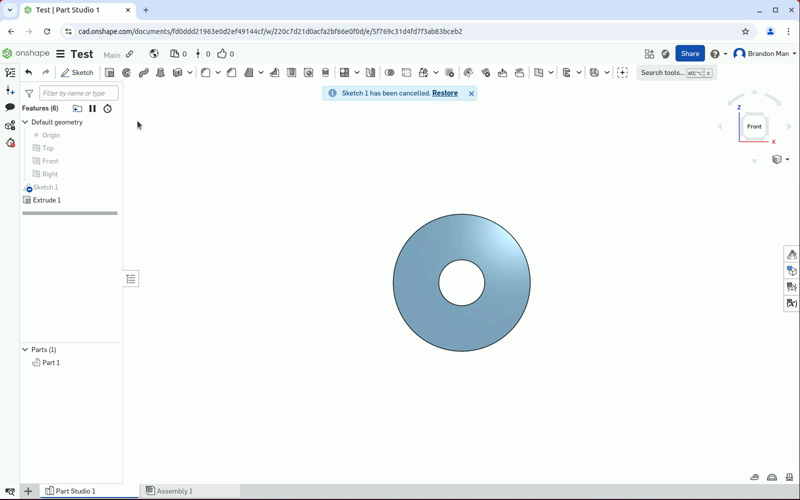
key(shift+h)
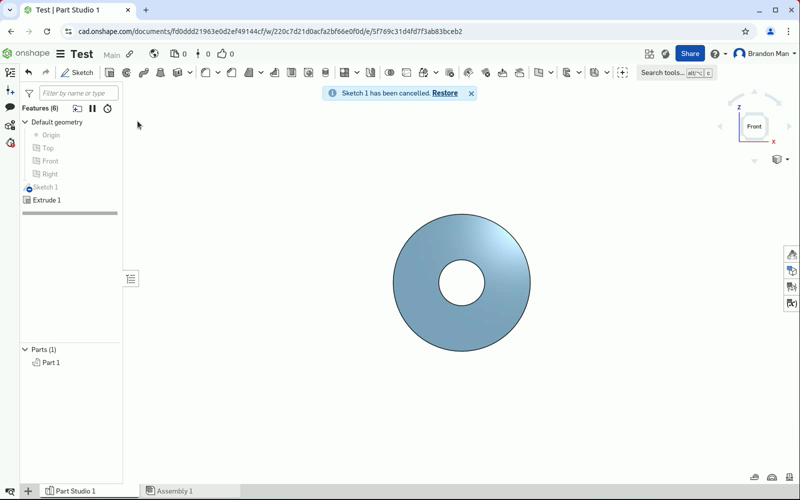
key(shift+h)
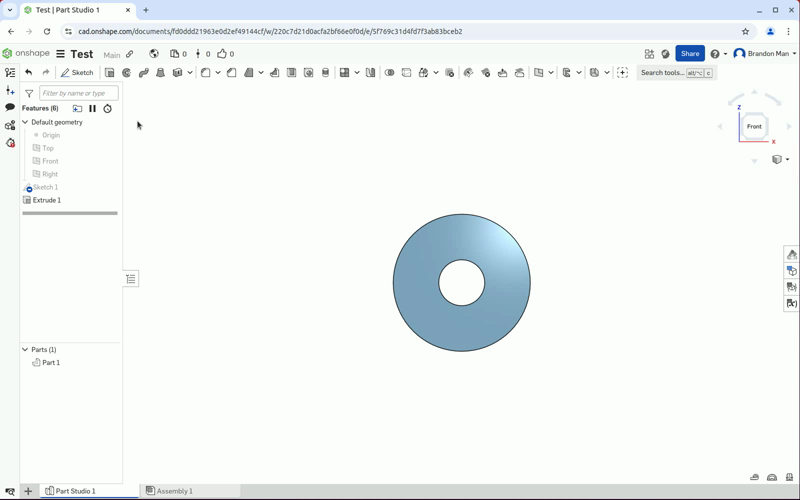
mouse_move(73, 189)
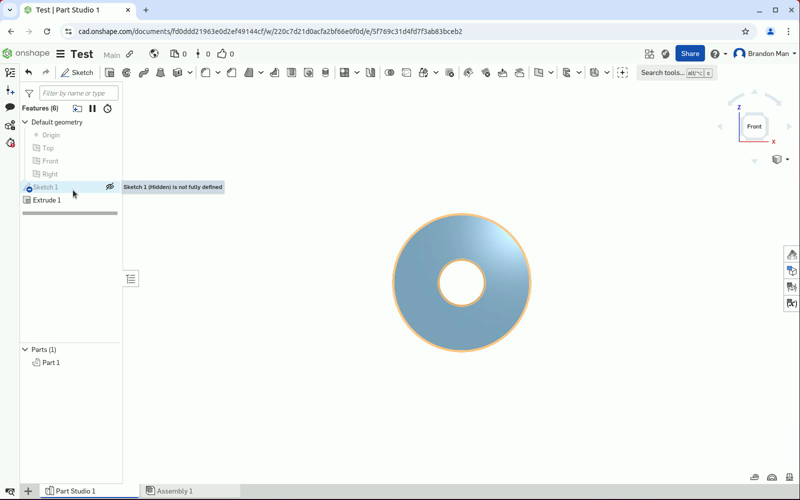
click(73, 189)
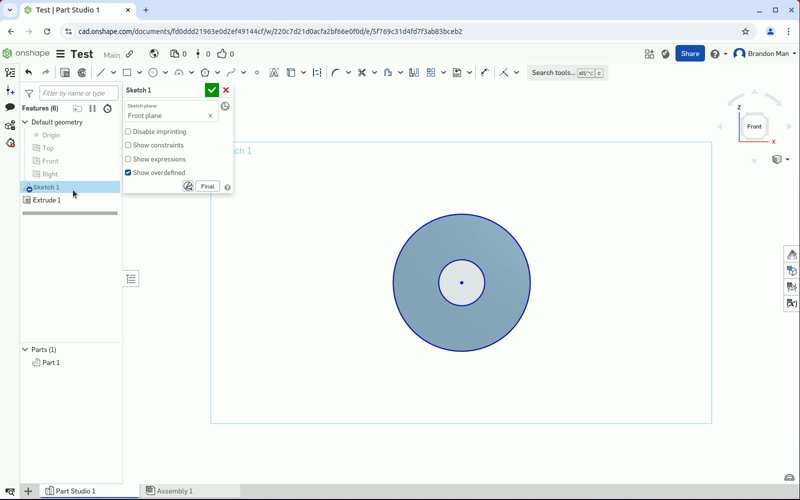
mouse_move(229, 92)
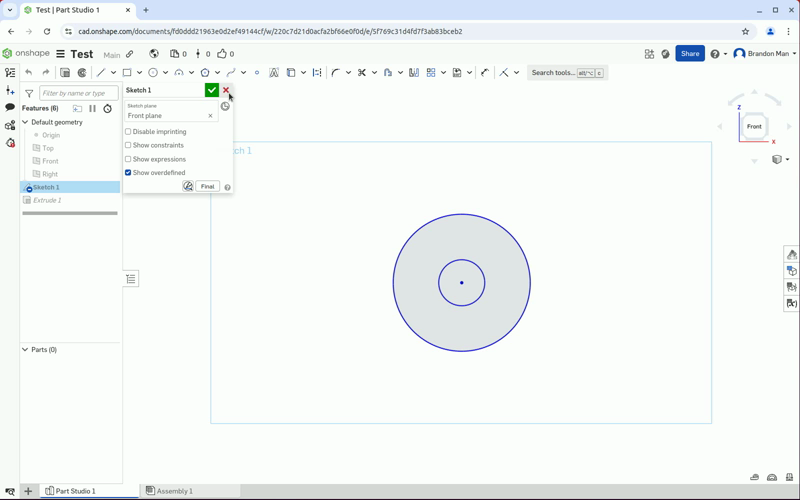
click(229, 92)
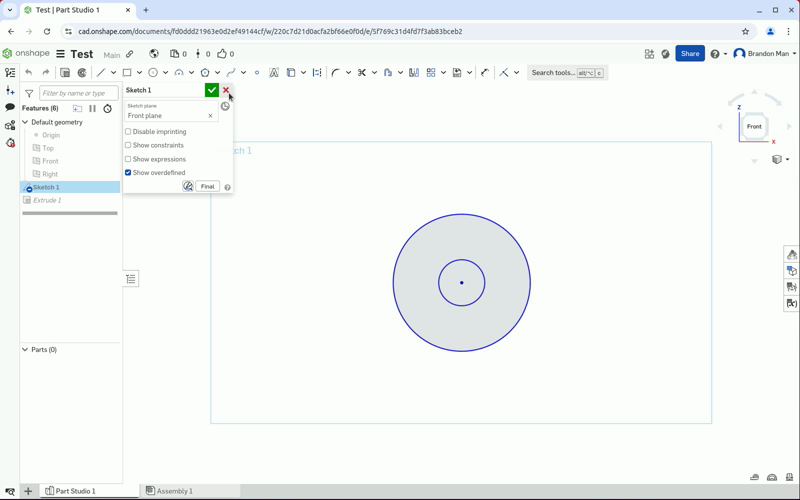
key(shift+s)
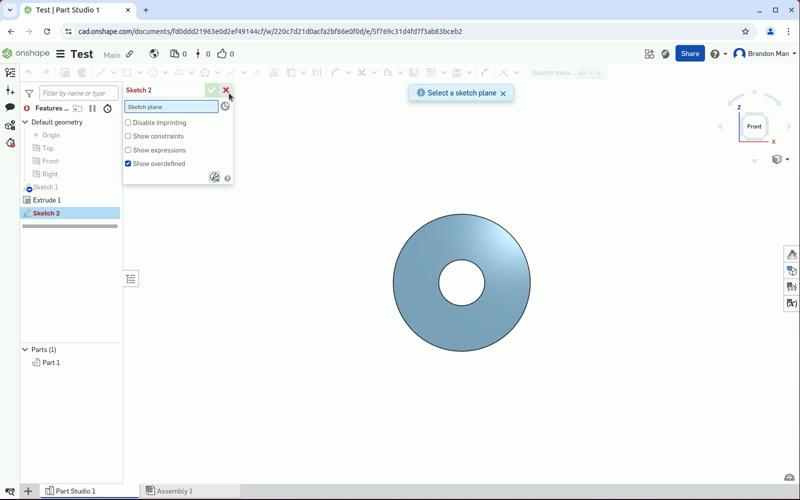
mouse_move(73, 163)
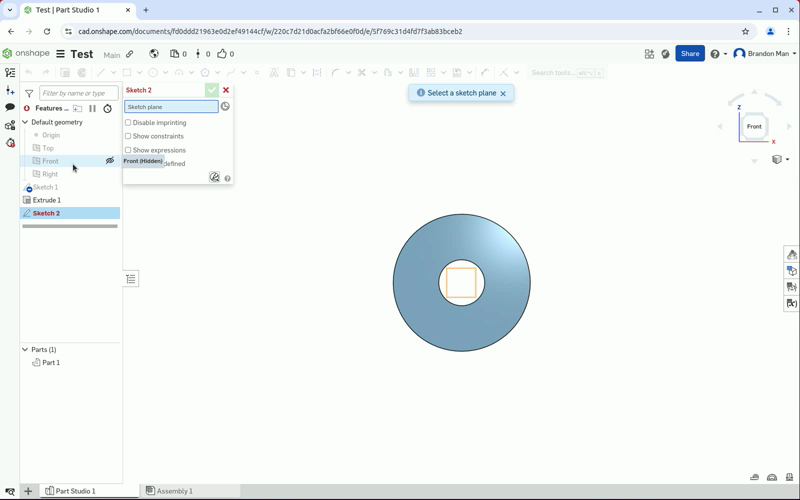
click(73, 163)
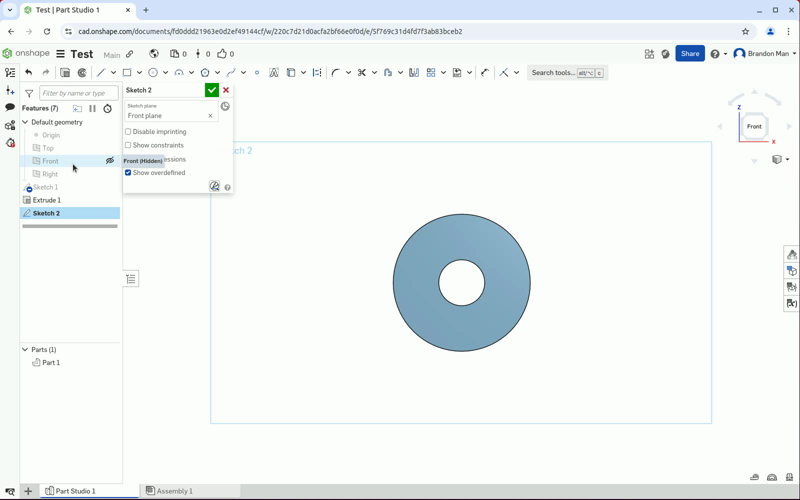
mouse_move(73, 352)
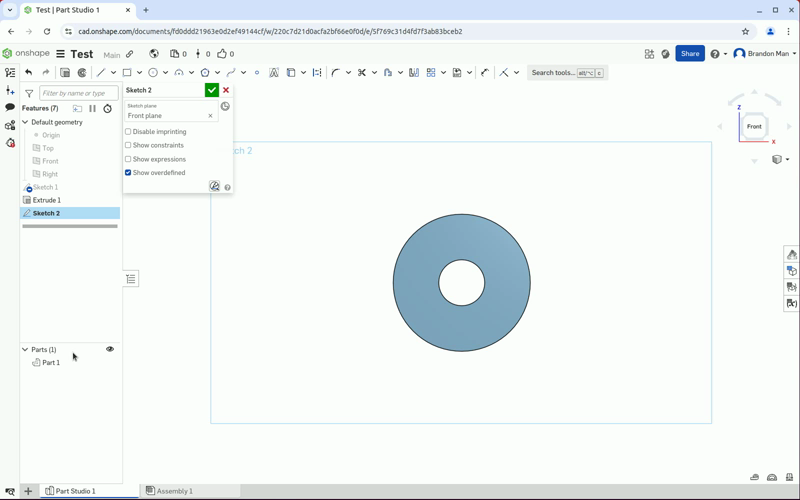
key(y)
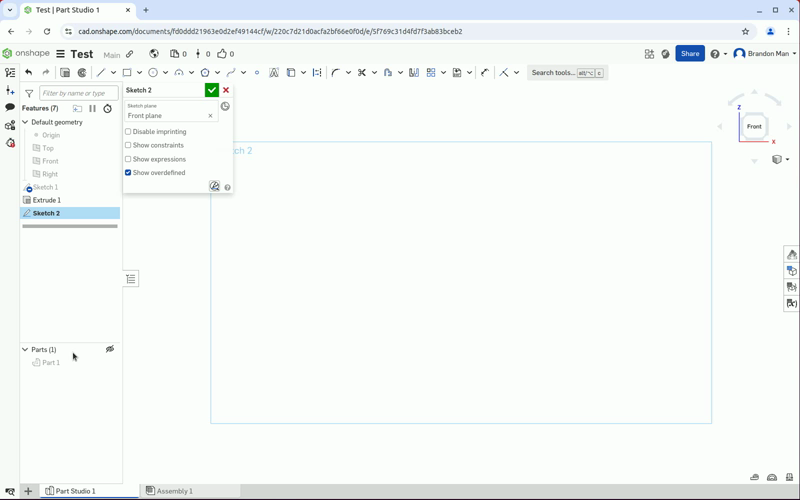
key(c)
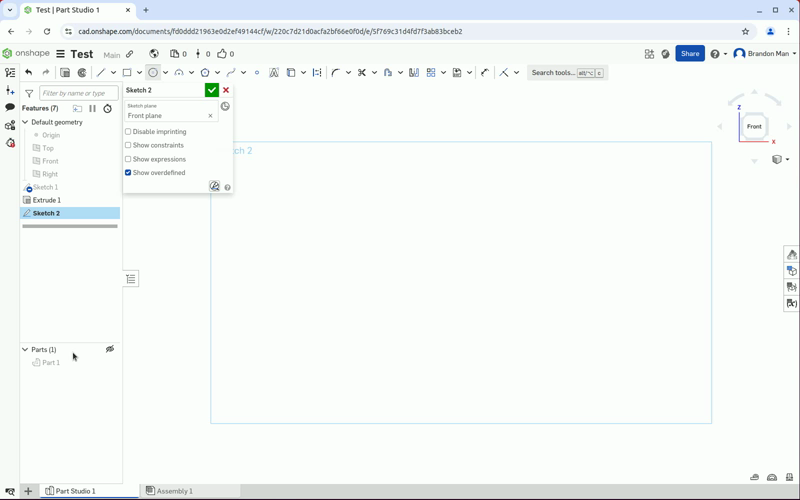
key_down(shift)
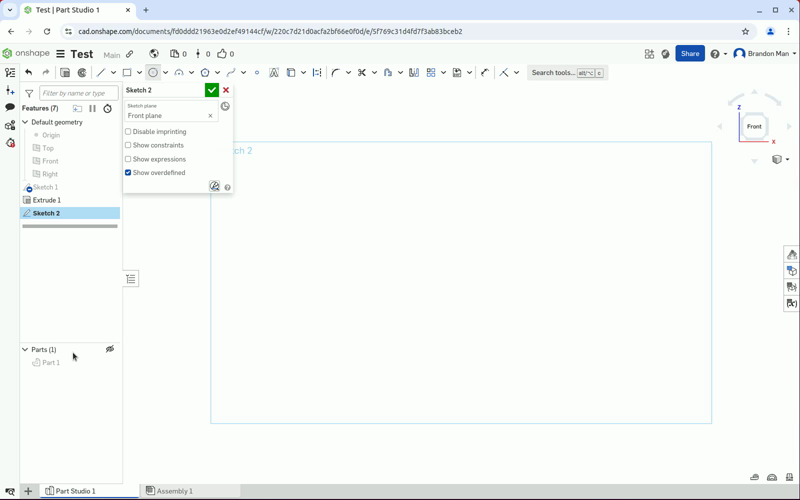
mouse_move(461, 282)
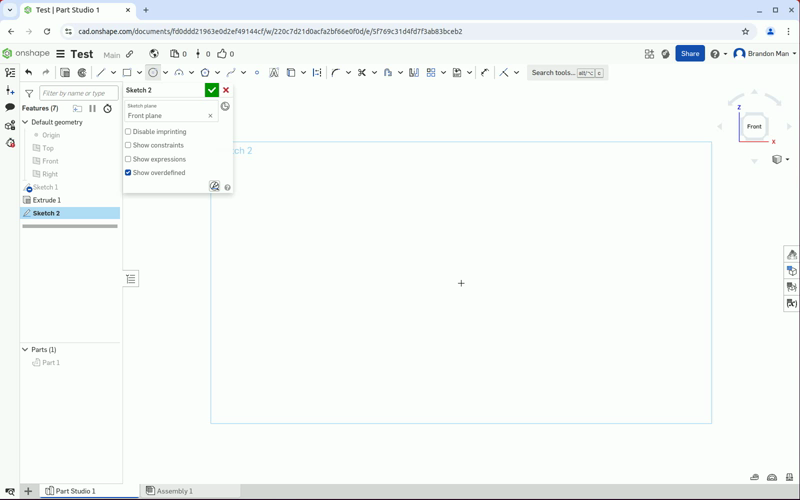
click(461, 282)
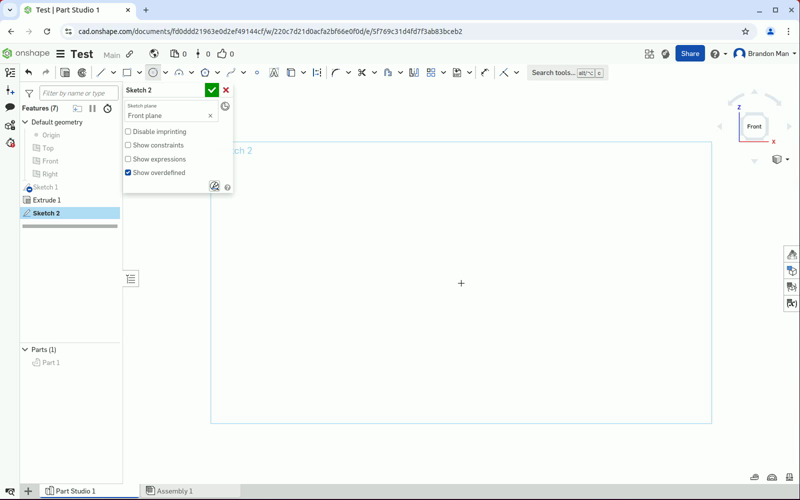
key_up(shift)
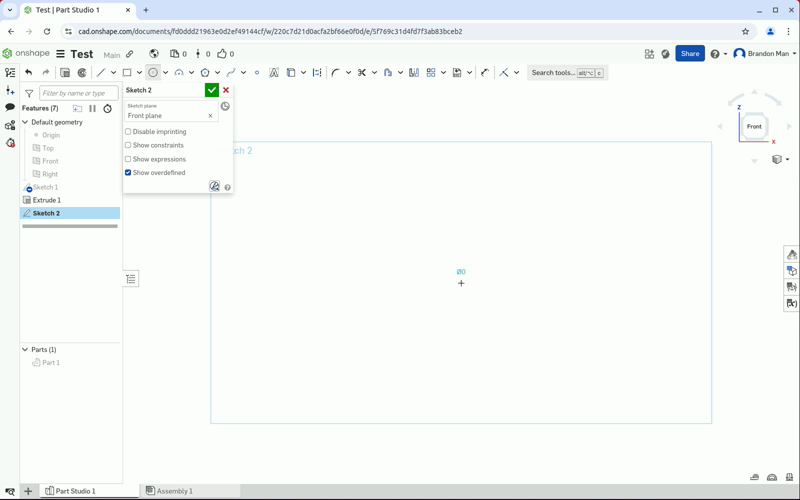
mouse_move(574, 282)
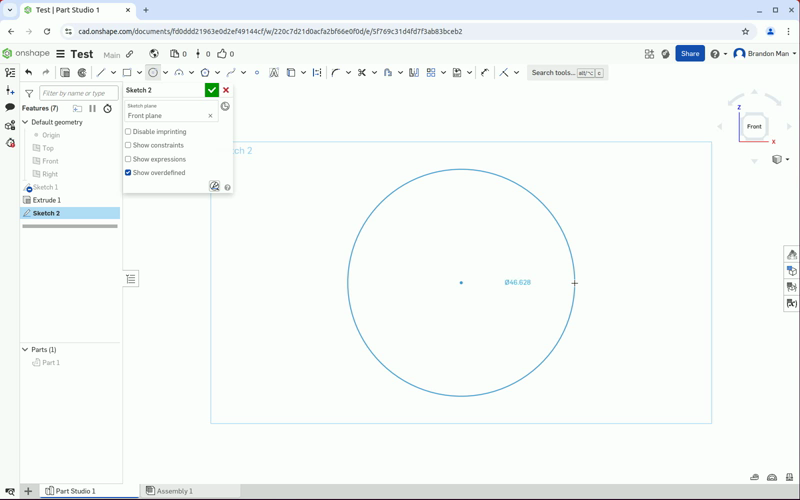
click(574, 282)
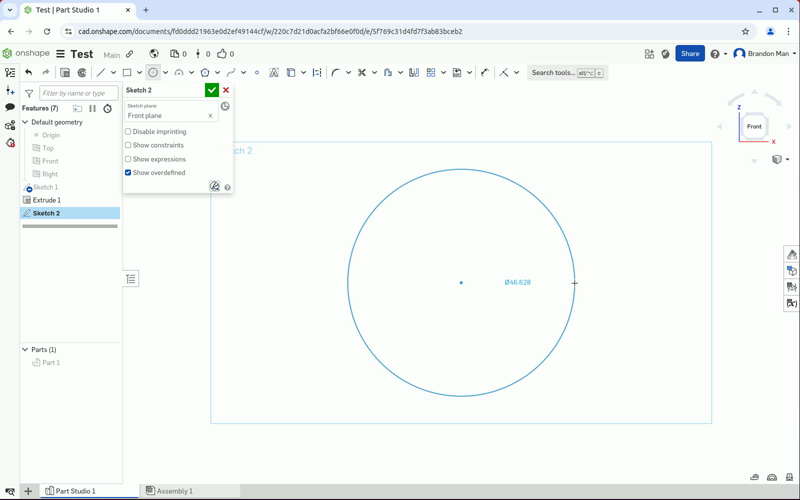
key(esc)
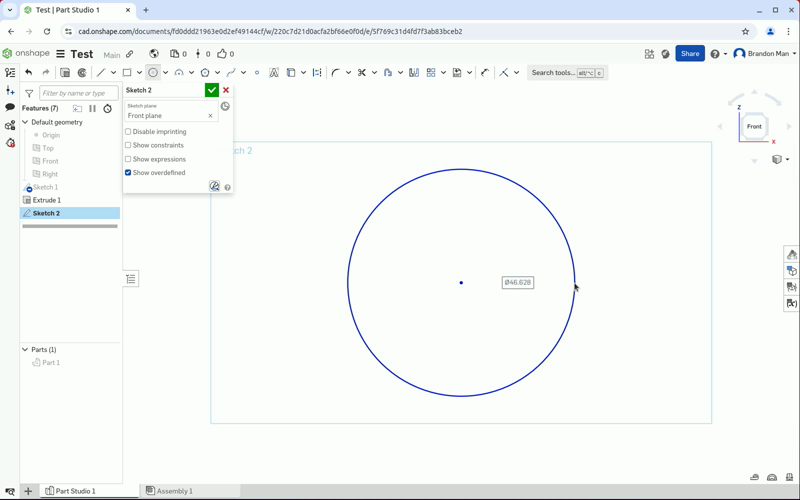
key(c)
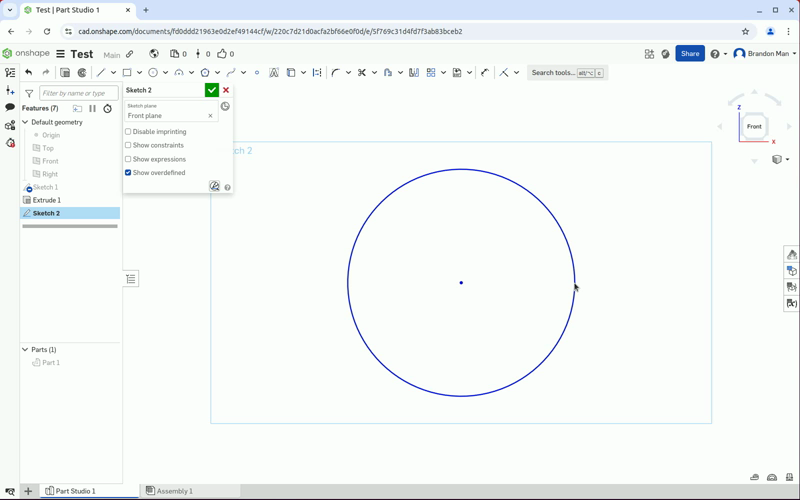
key_down(shift)
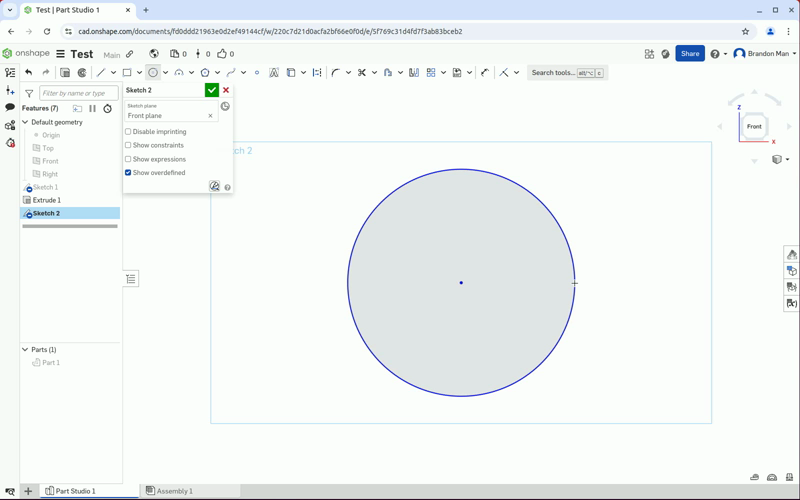
mouse_move(461, 282)
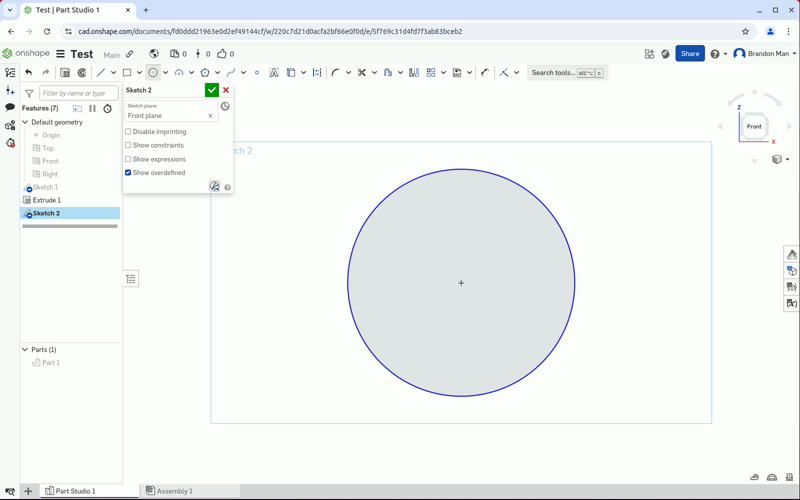
click(461, 282)
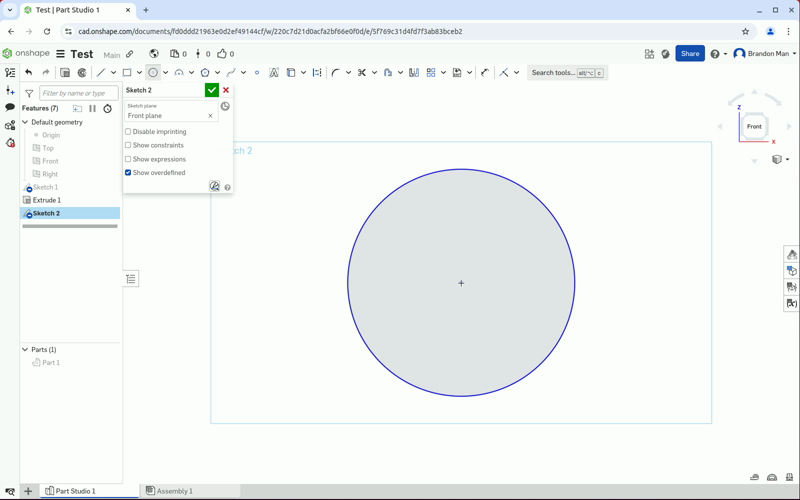
key_up(shift)
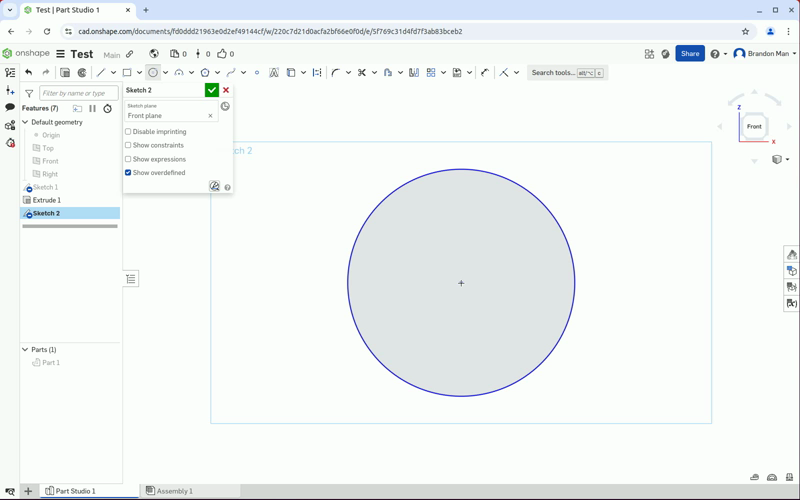
mouse_move(527, 282)
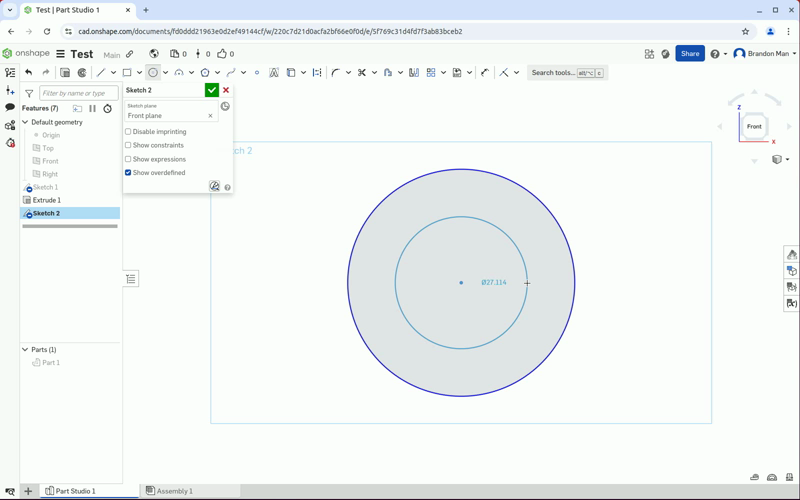
click(527, 282)
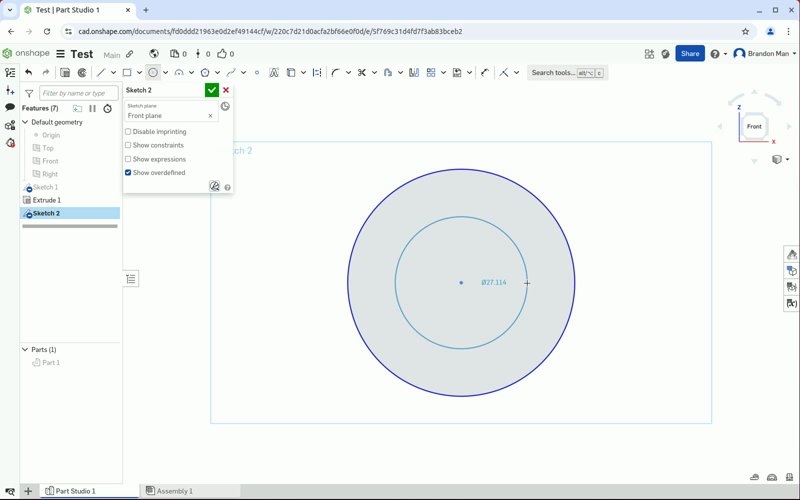
key(esc)
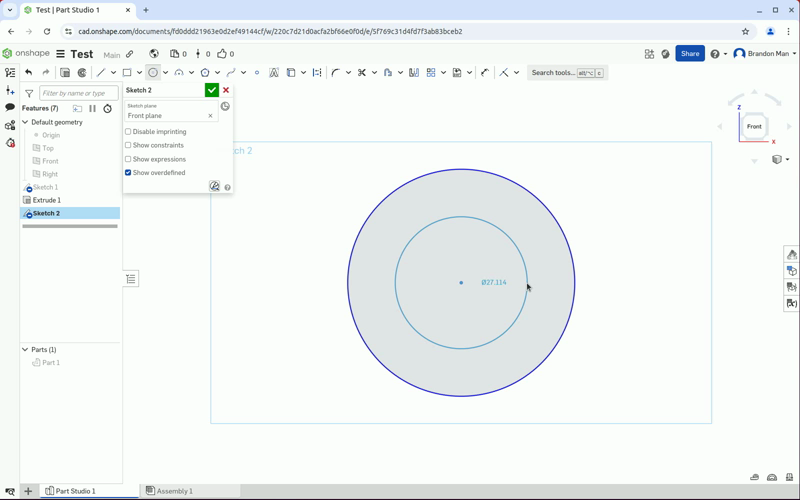
mouse_move(414, 207)
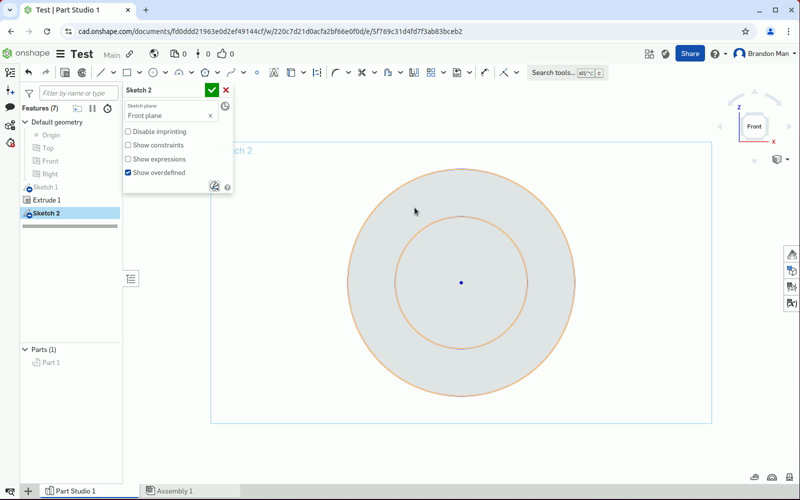
click(414, 207)
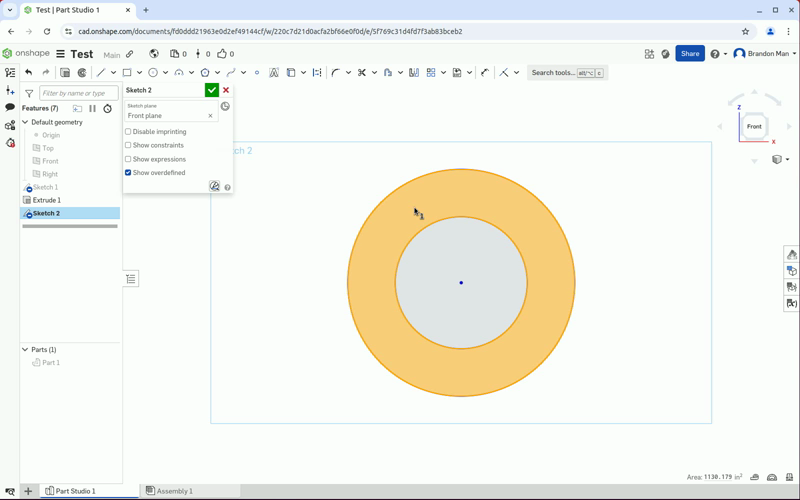
mouse_move(73, 352)
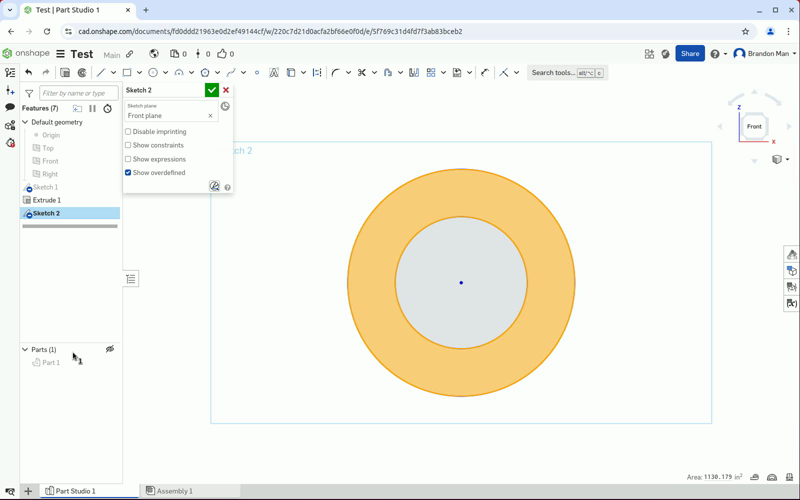
key(shift+y)
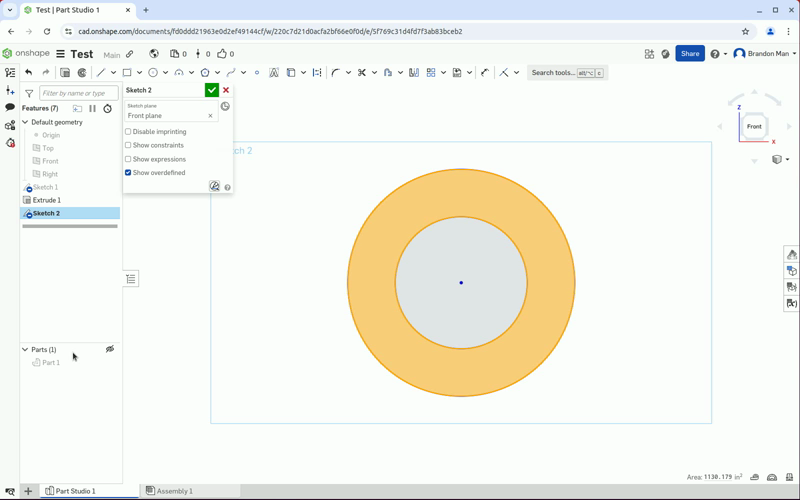
key(shift+e)
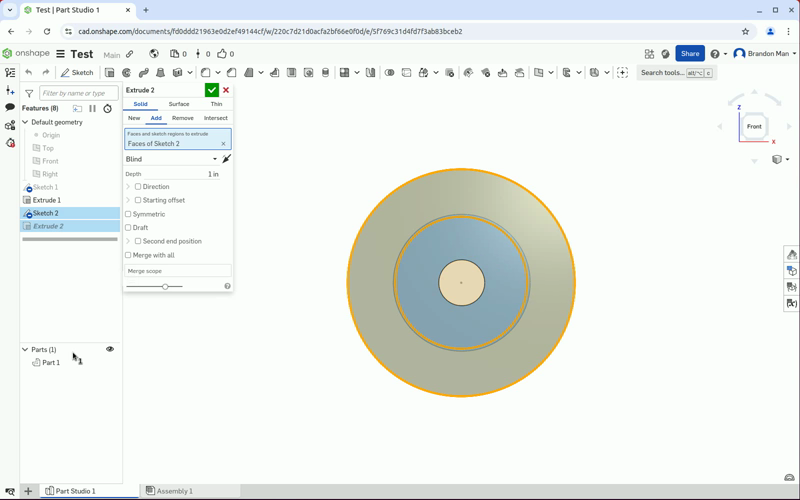
mouse_move(143, 106)
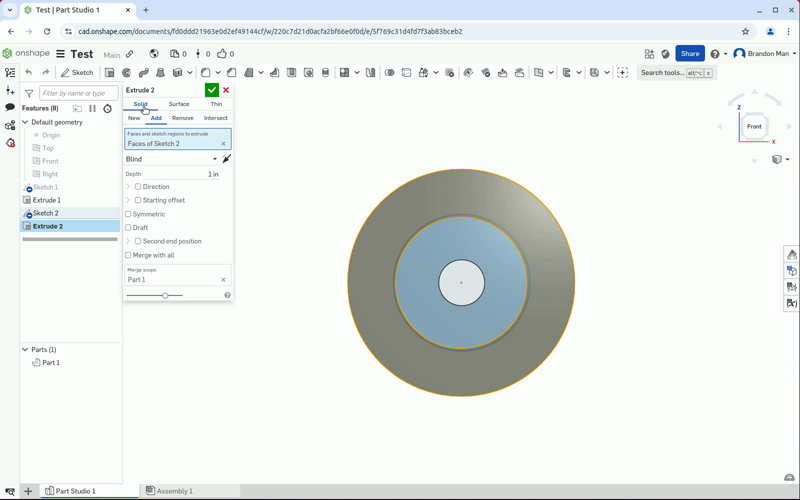
click(143, 106)
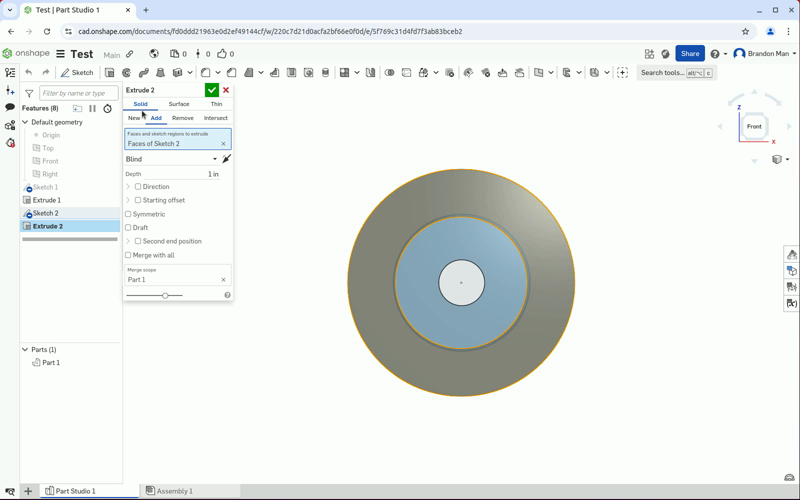
mouse_move(137, 120)
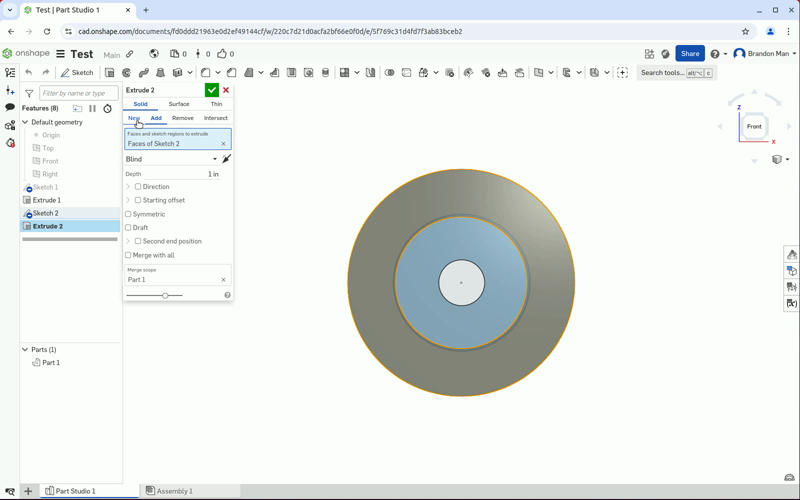
click(137, 120)
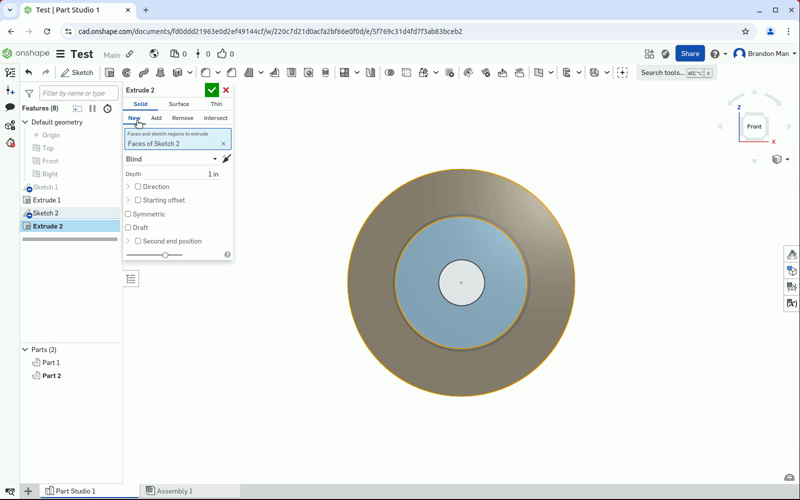
key(tab, 4)
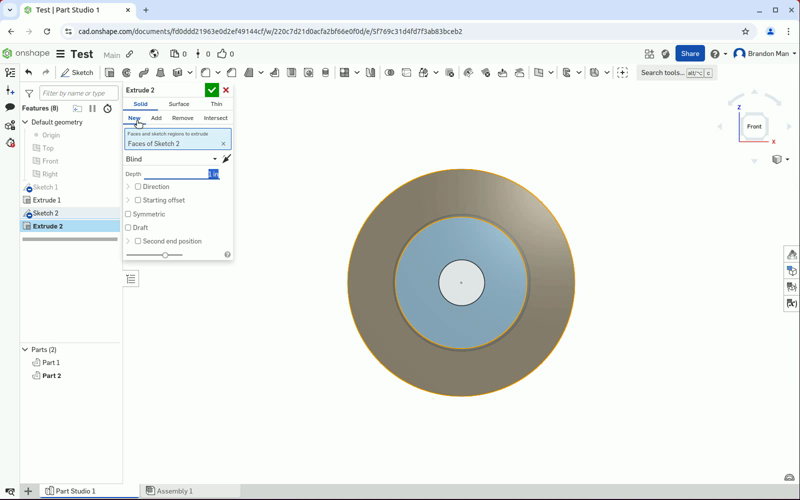
text(2.407)
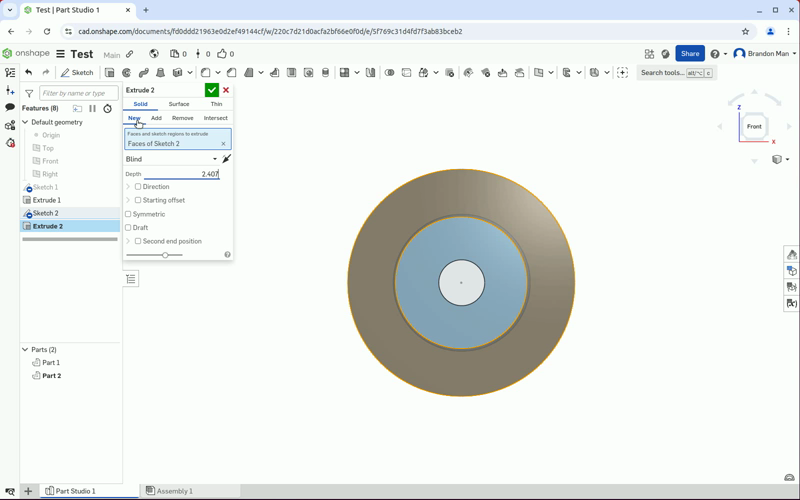
key(enter)
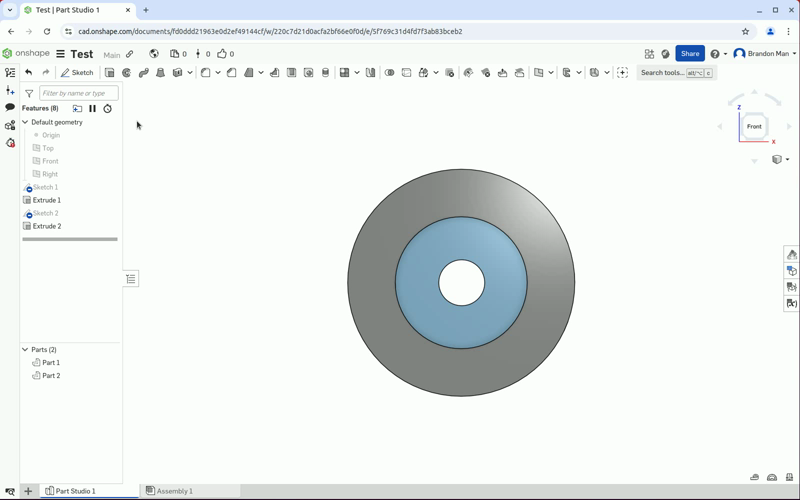
key(shift+h)
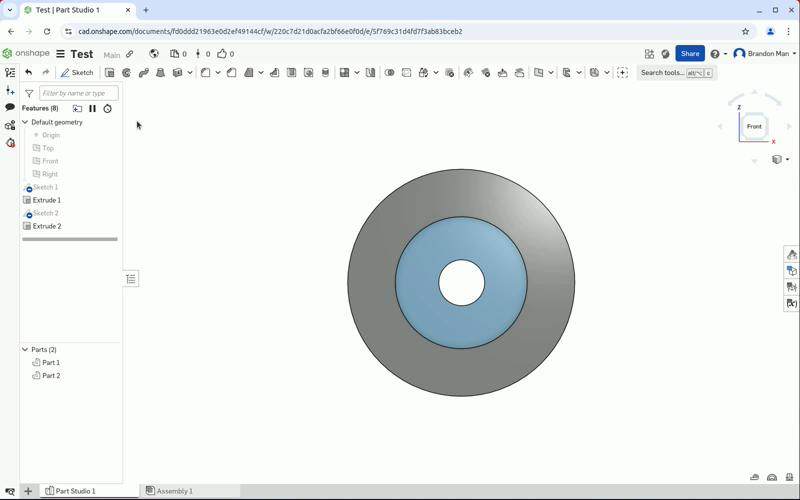
key(shift+h)
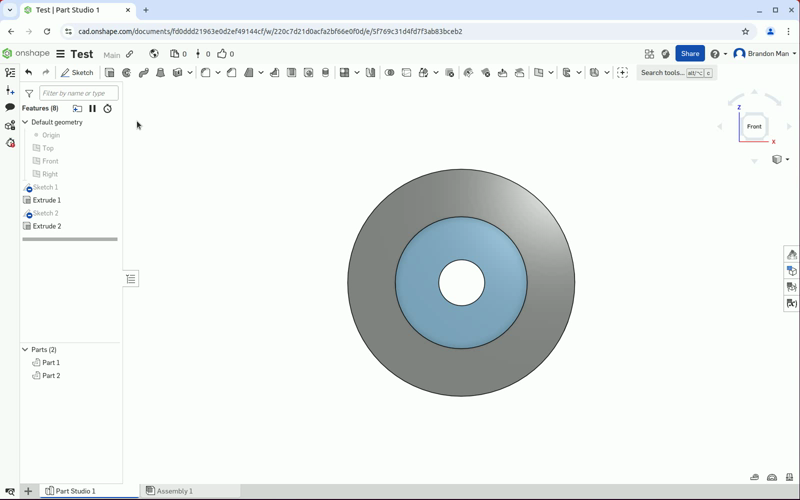
mouse_move(73, 189)
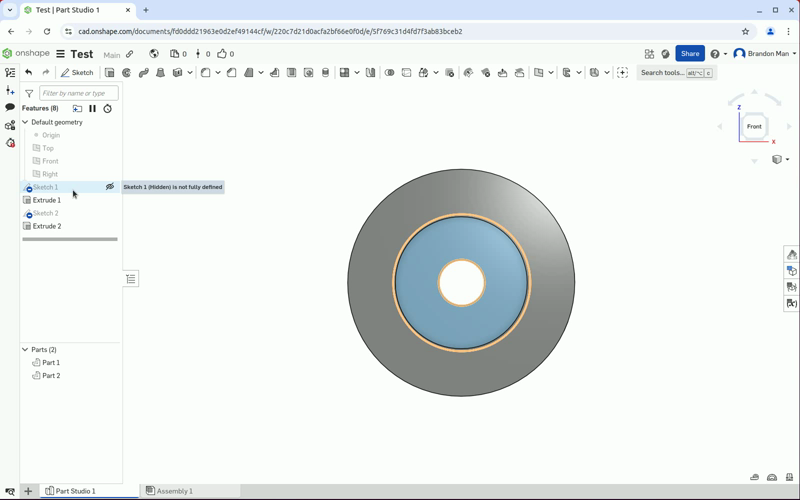
click(73, 189)
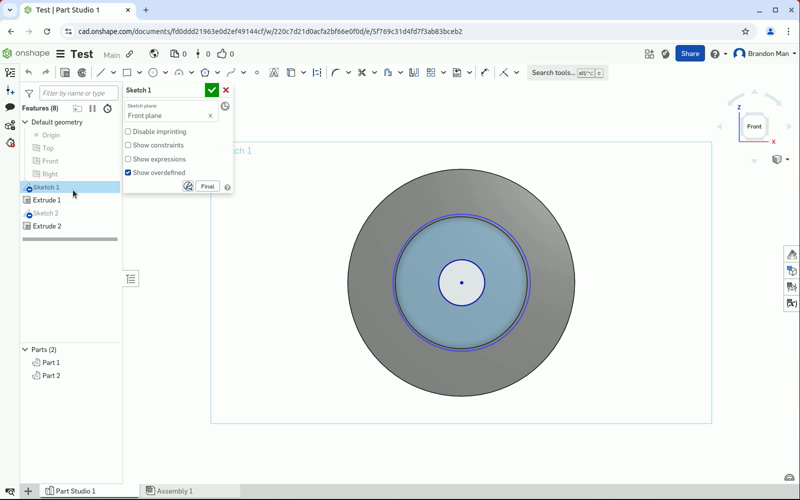
mouse_move(229, 92)
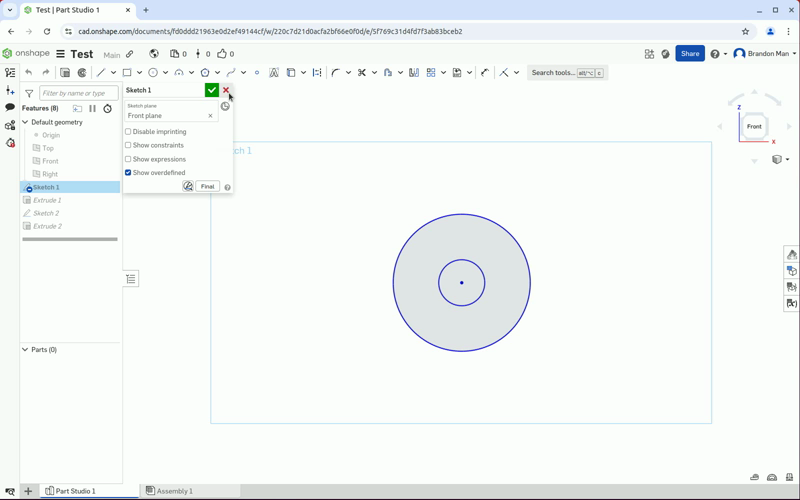
click(229, 92)
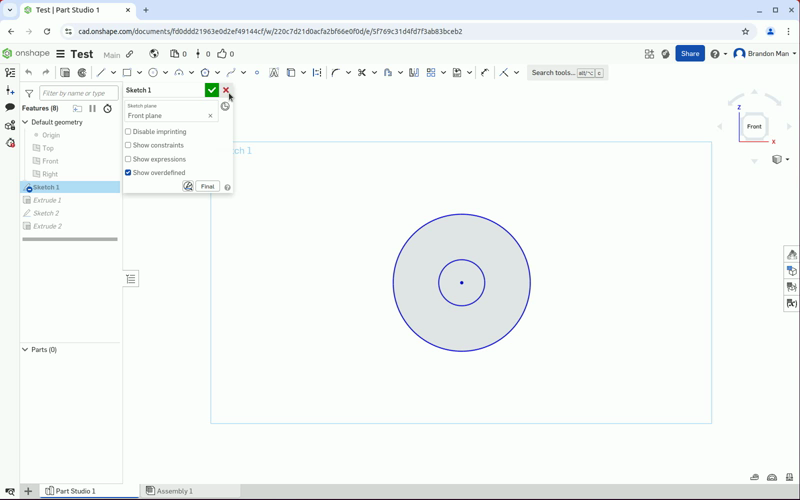
key(shift+s)
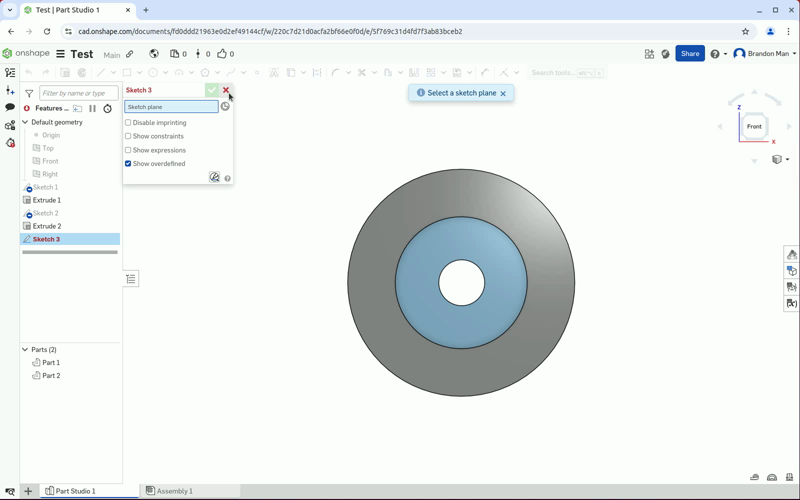
mouse_move(73, 163)
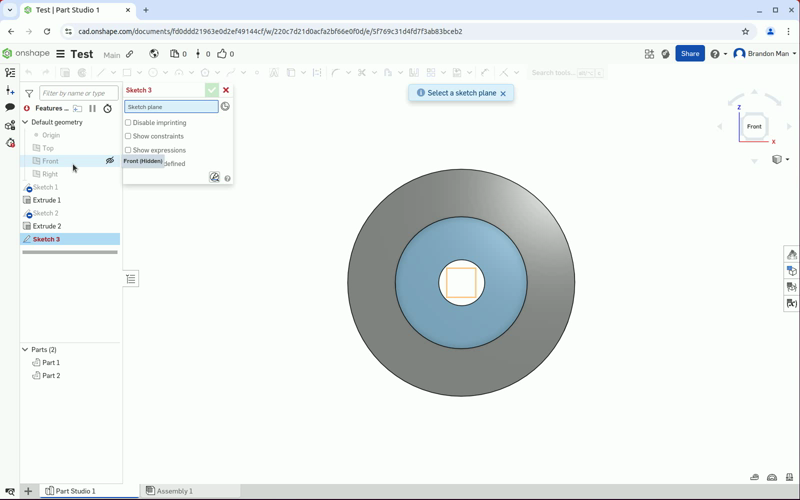
click(73, 163)
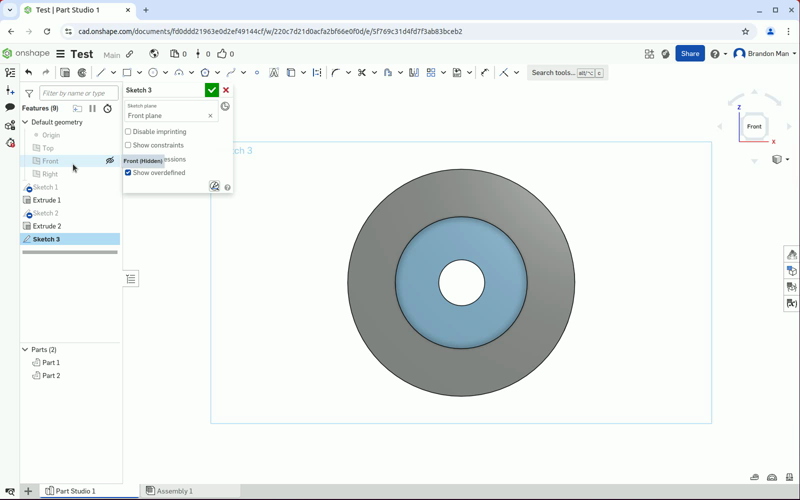
mouse_move(73, 352)
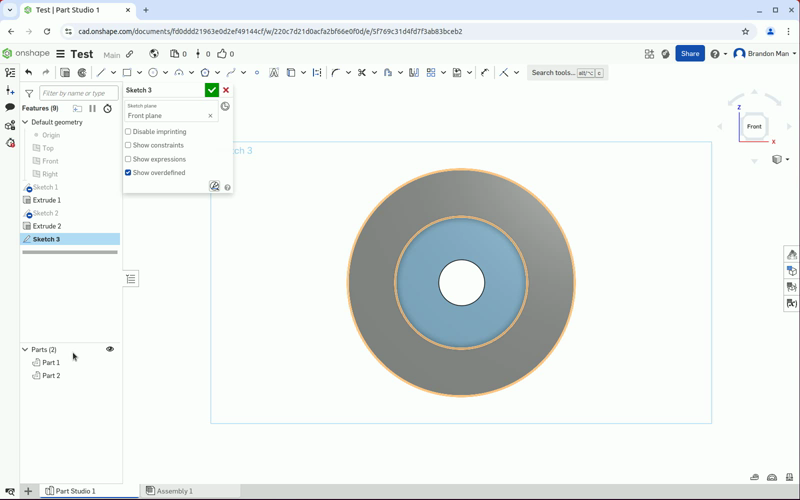
key(y)
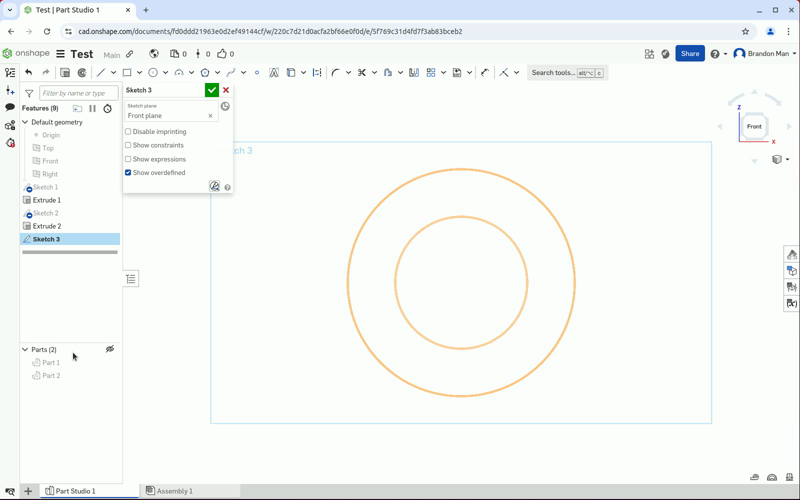
key(c)
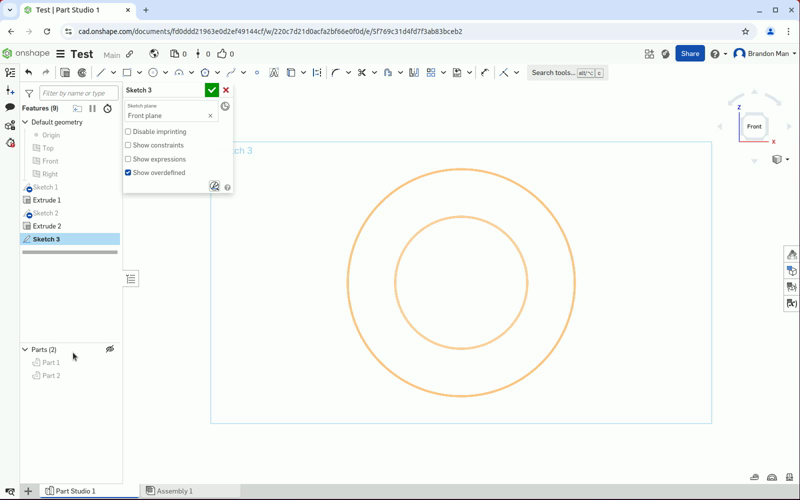
key_down(shift)
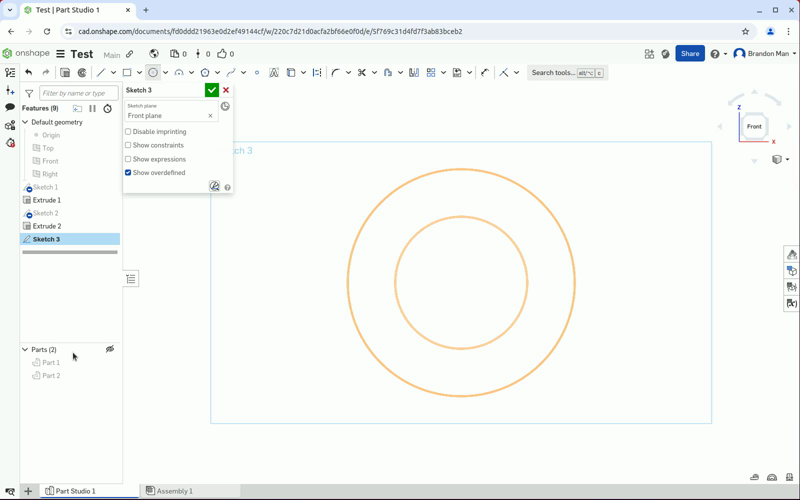
mouse_move(461, 282)
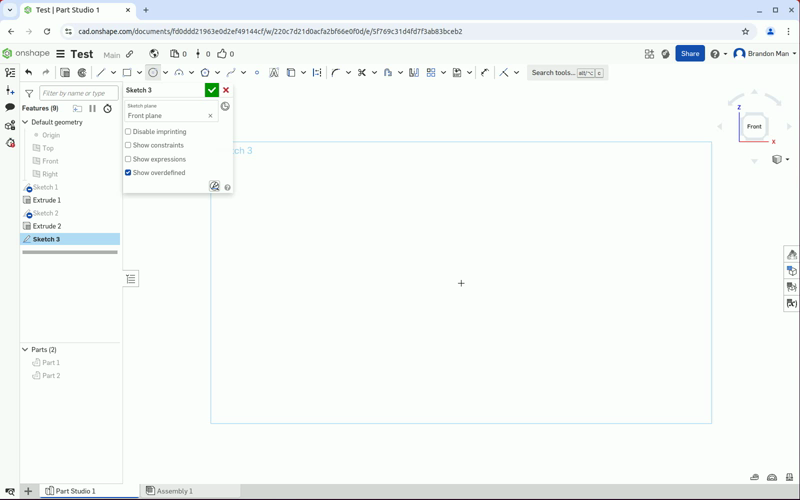
click(461, 282)
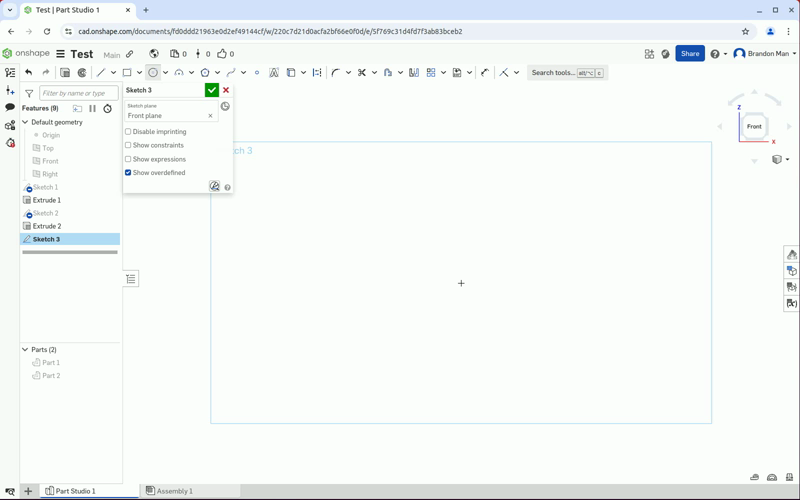
key_up(shift)
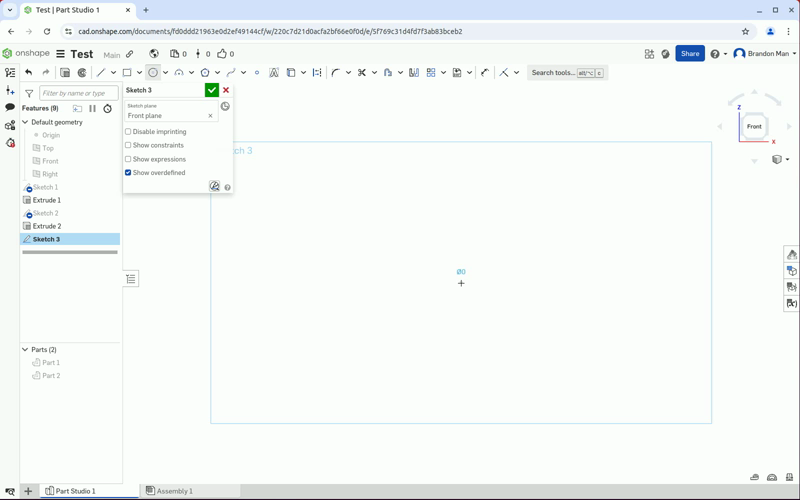
mouse_move(555, 282)
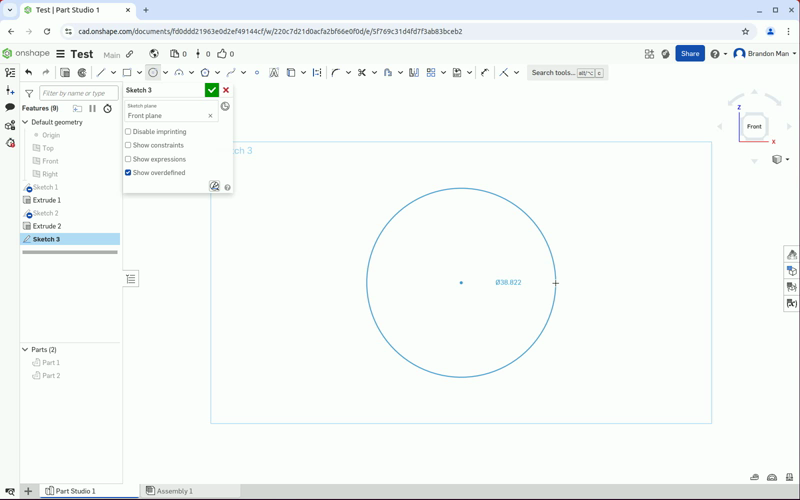
click(555, 282)
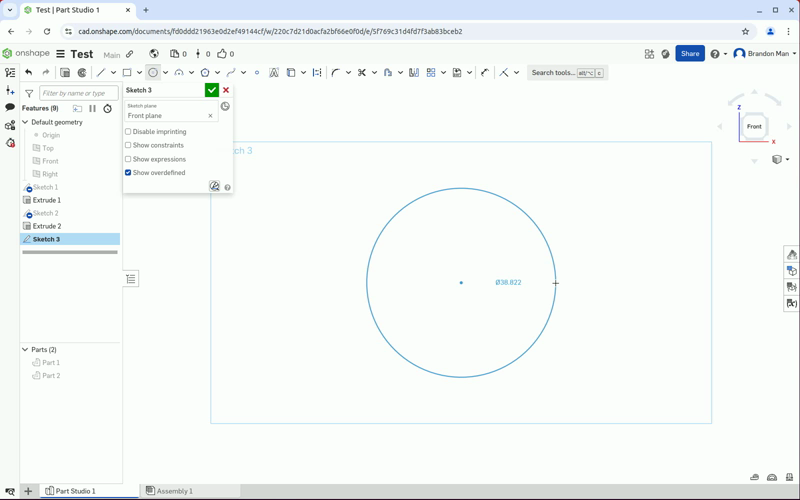
key(esc)
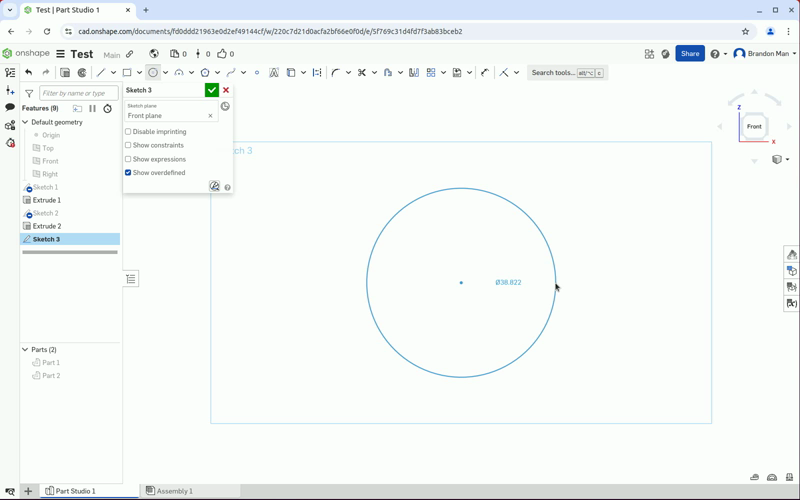
key(c)
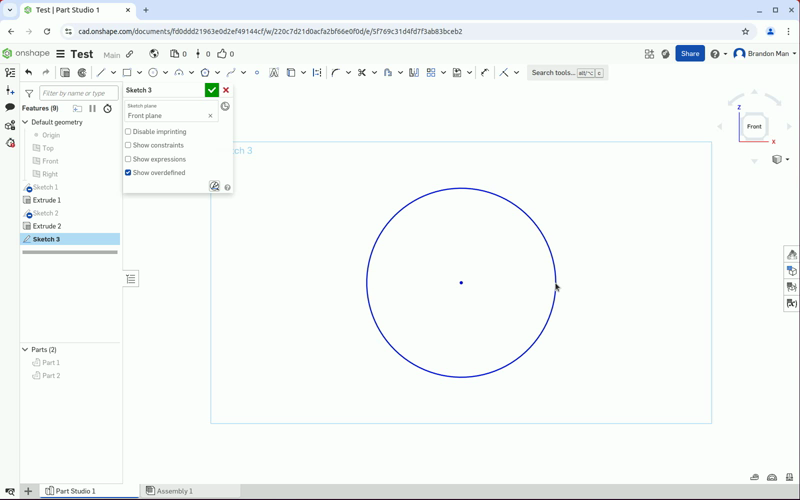
key_down(shift)
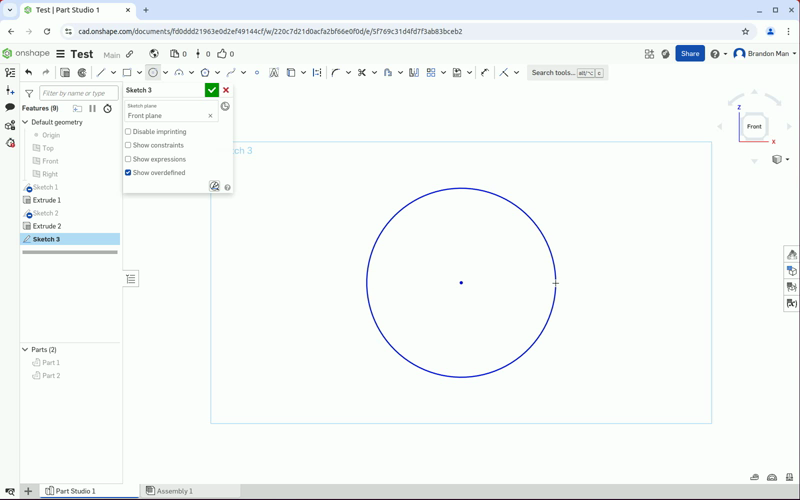
mouse_move(461, 282)
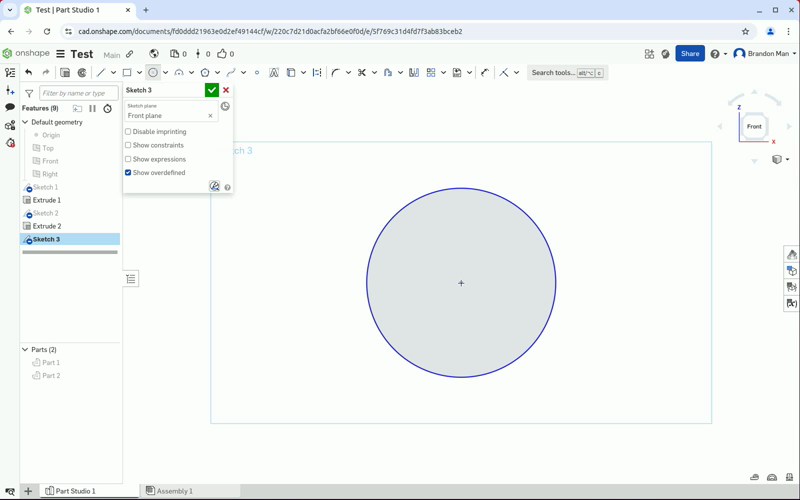
click(461, 282)
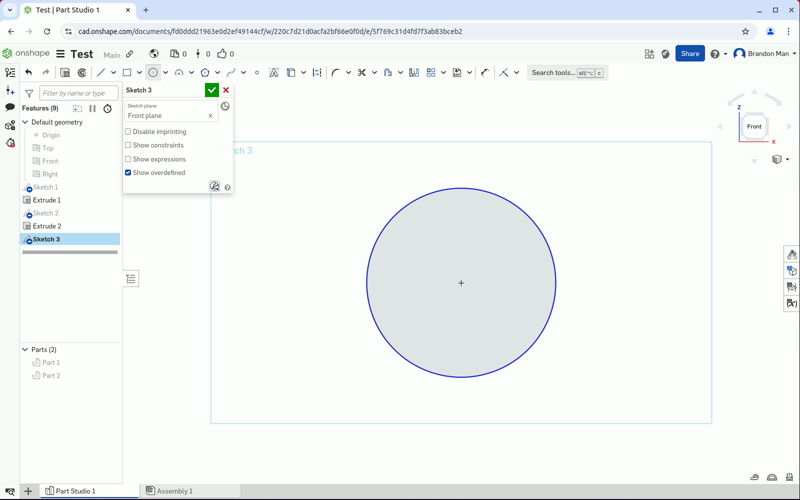
key_up(shift)
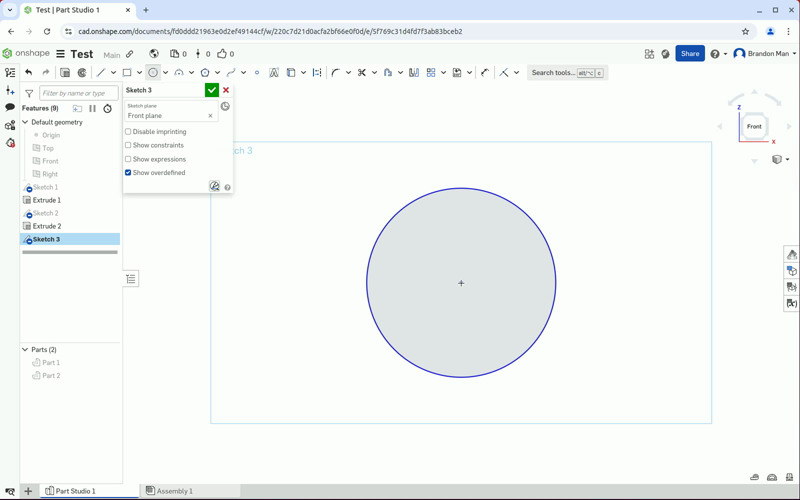
mouse_move(528, 282)
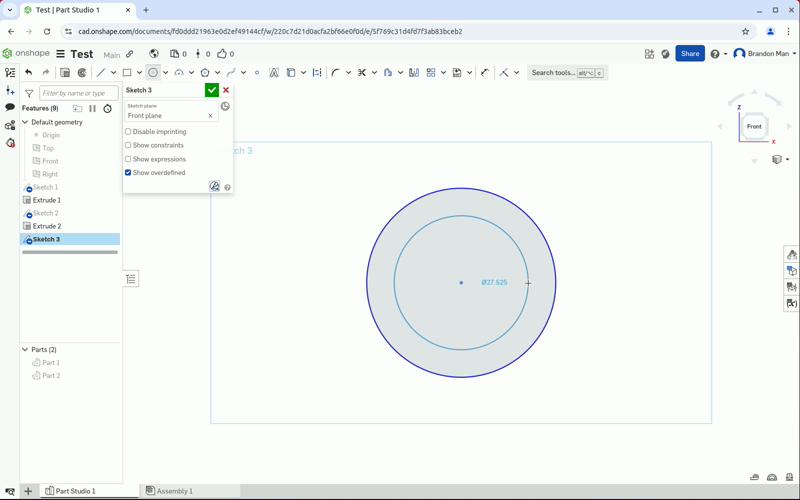
click(528, 282)
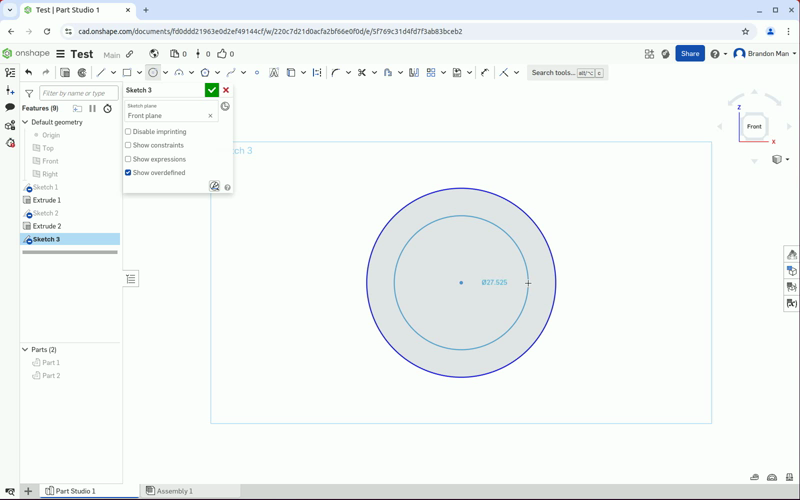
key(esc)
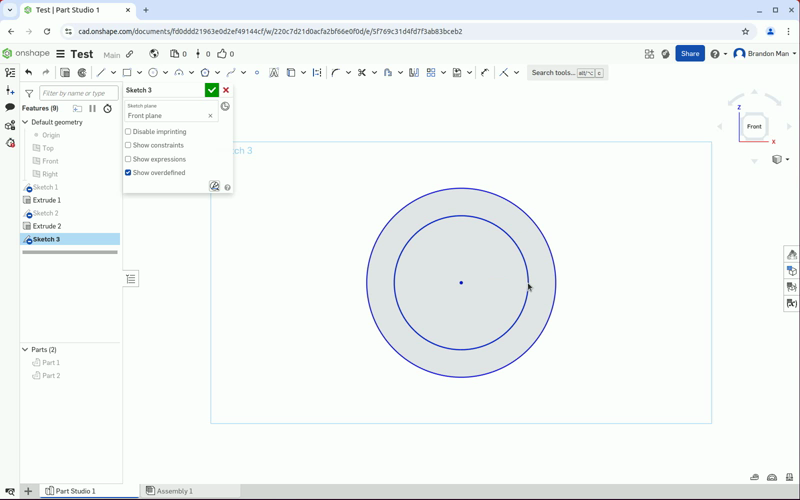
mouse_move(516, 335)
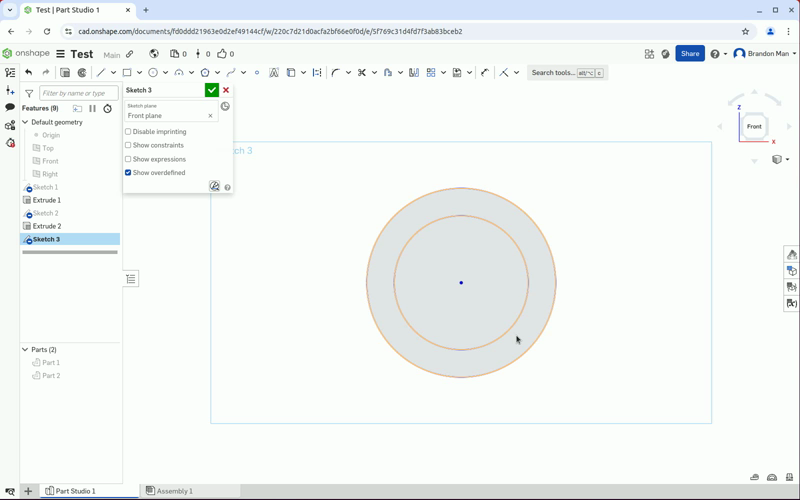
click(516, 335)
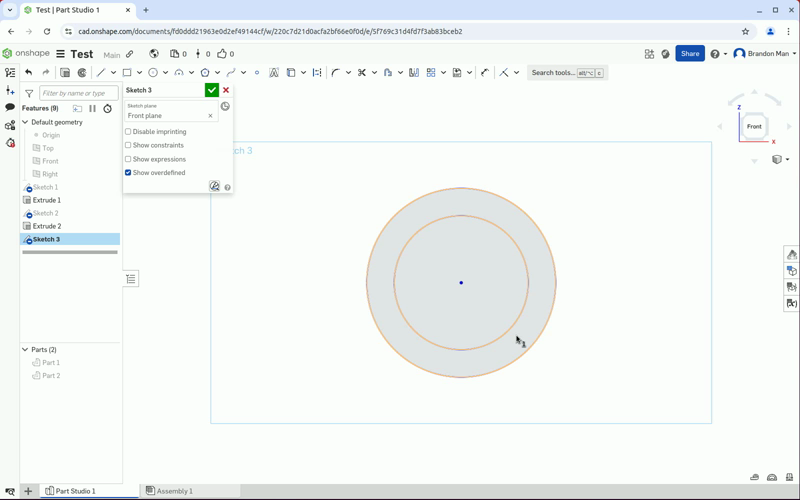
mouse_move(73, 352)
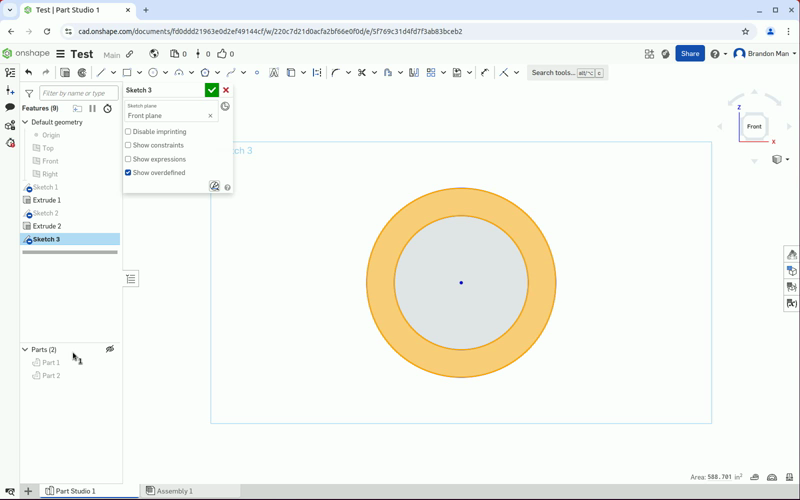
key(shift+y)
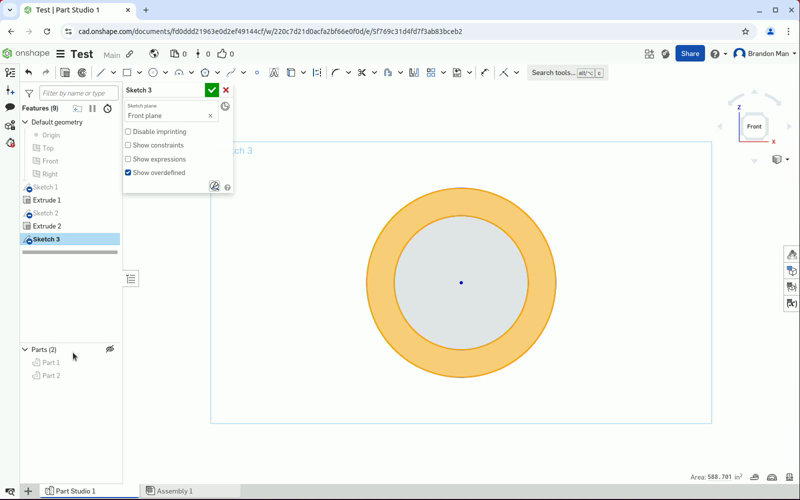
key(shift+e)
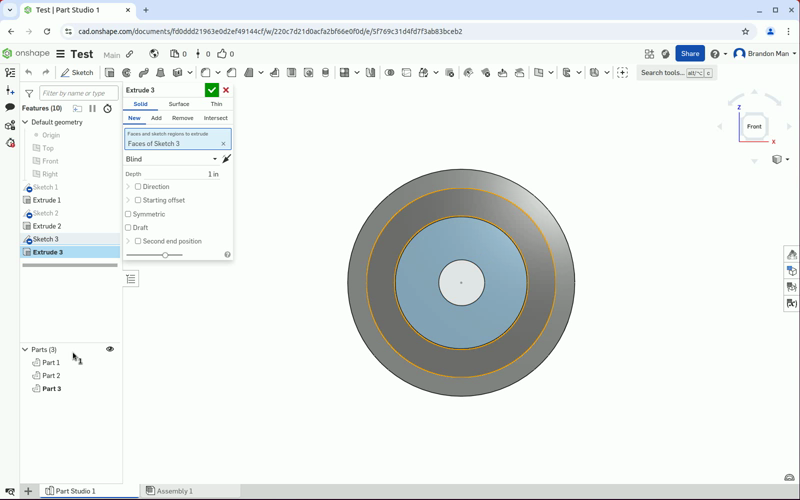
mouse_move(143, 106)
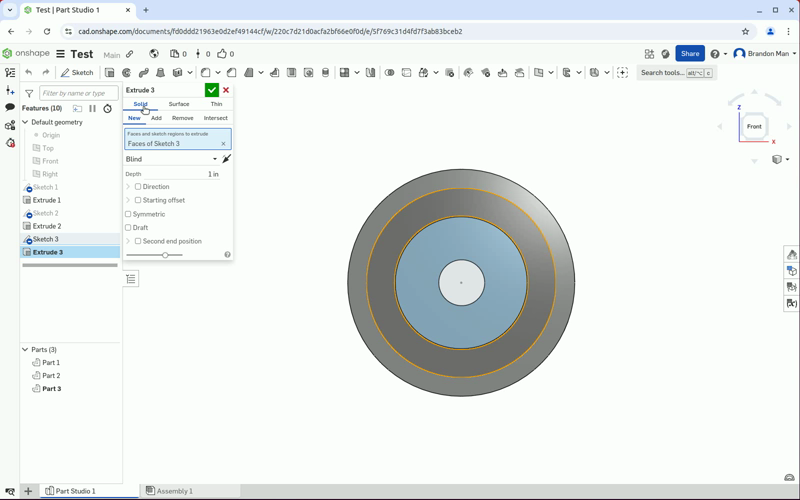
click(143, 106)
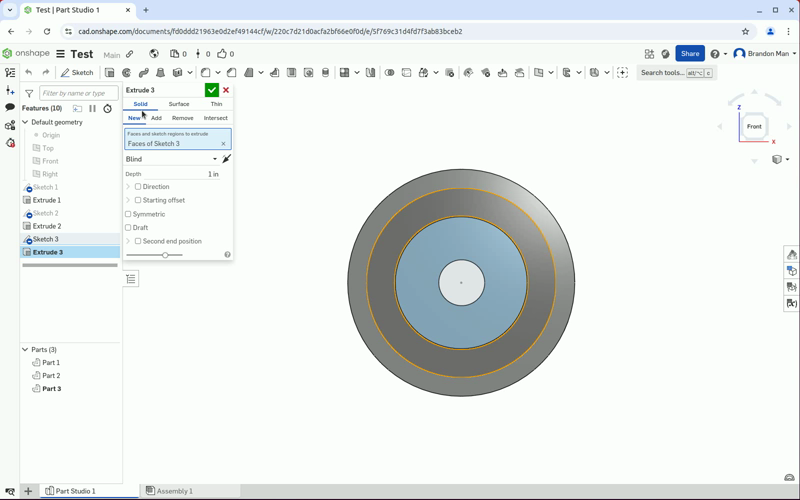
mouse_move(137, 120)
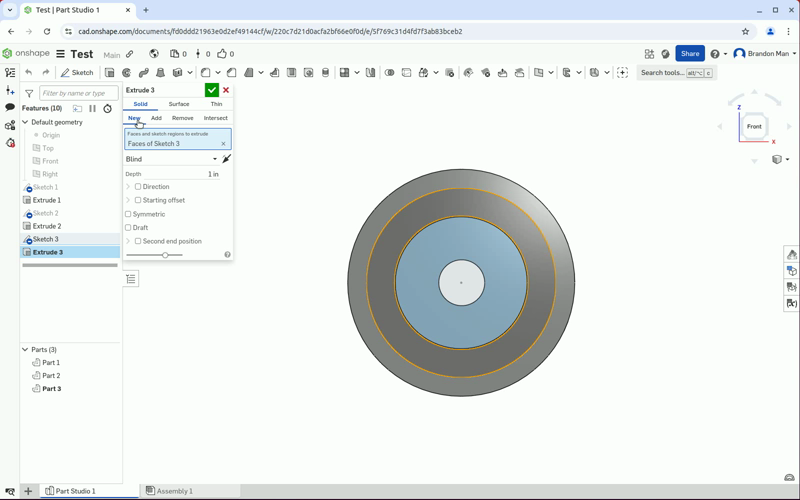
click(137, 120)
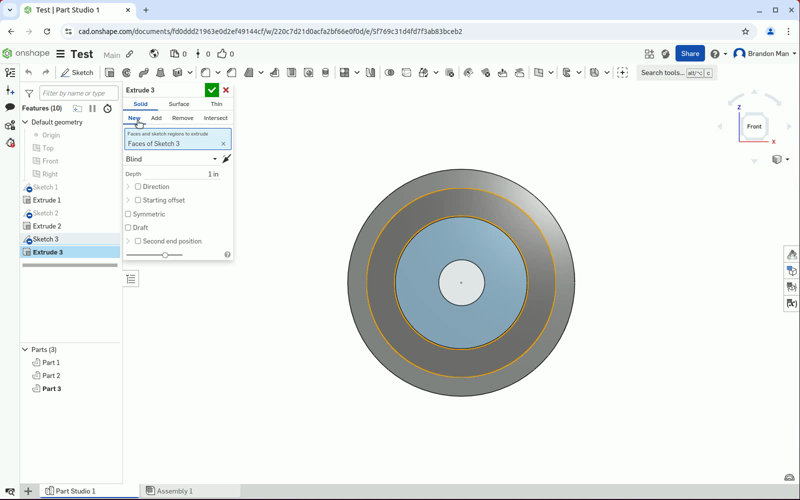
key(tab, 4)
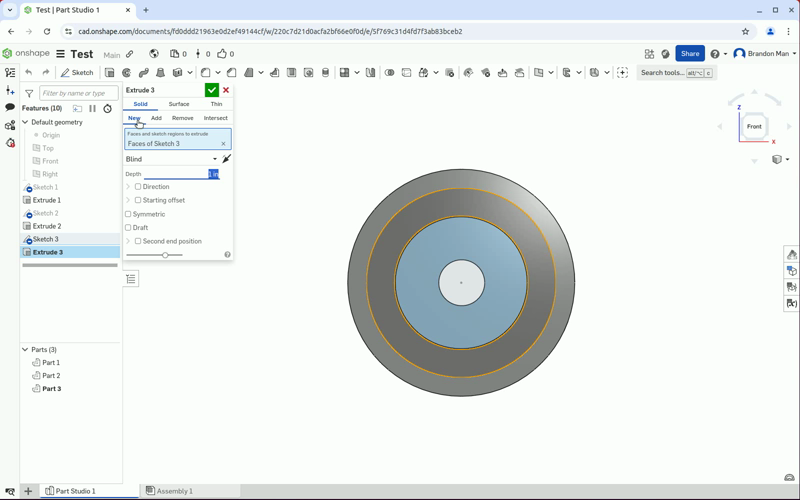
text(-2.648)
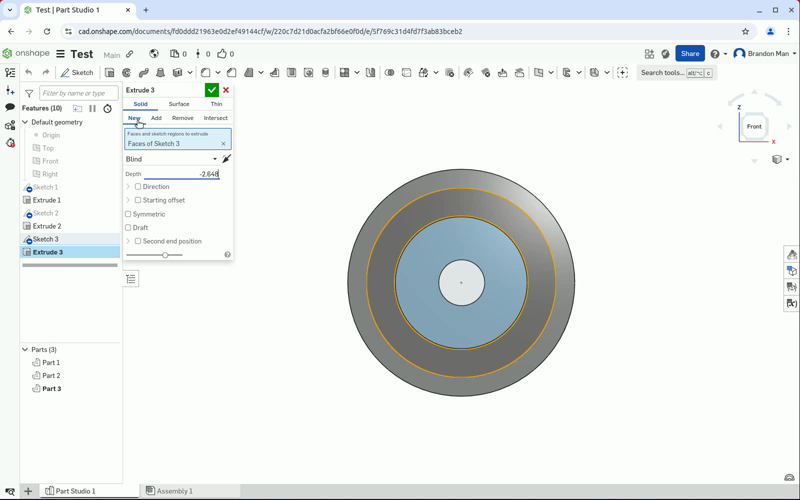
key(enter)
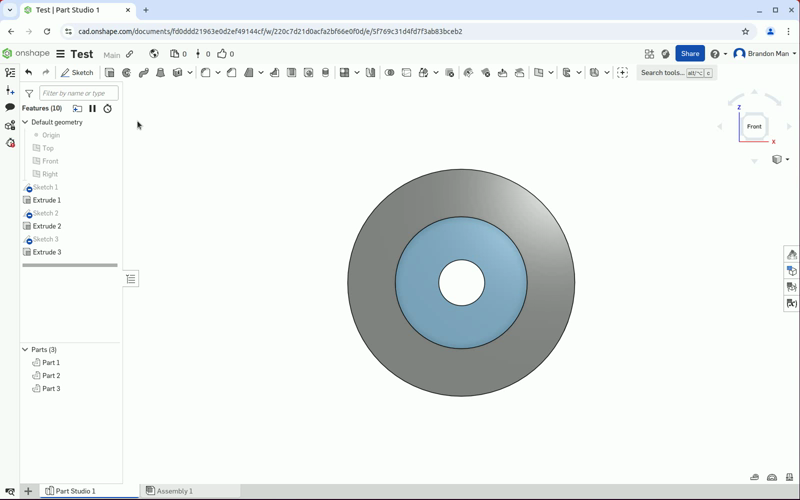
key(shift+h)
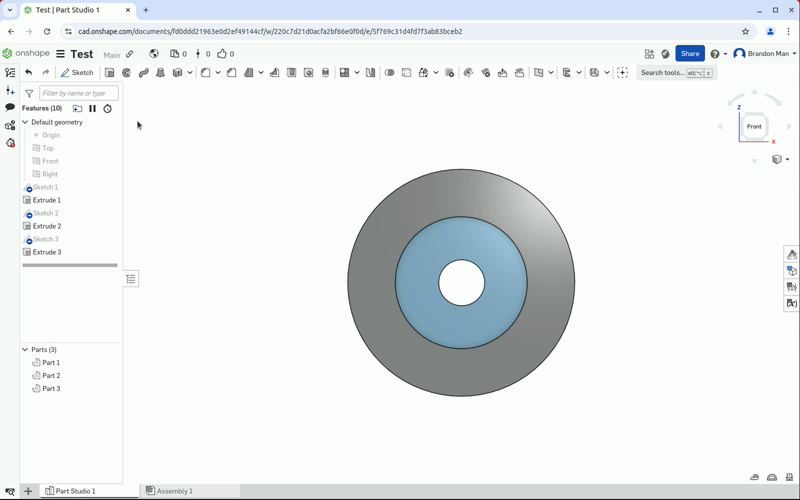
key(shift+h)
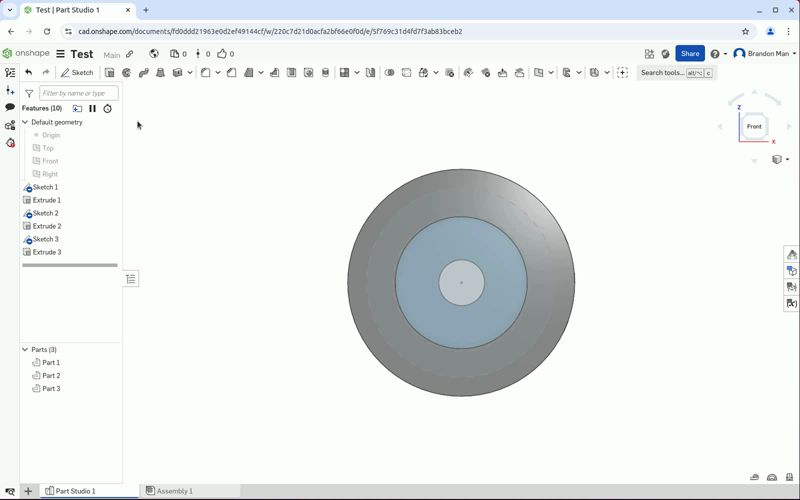
key(shift+7)
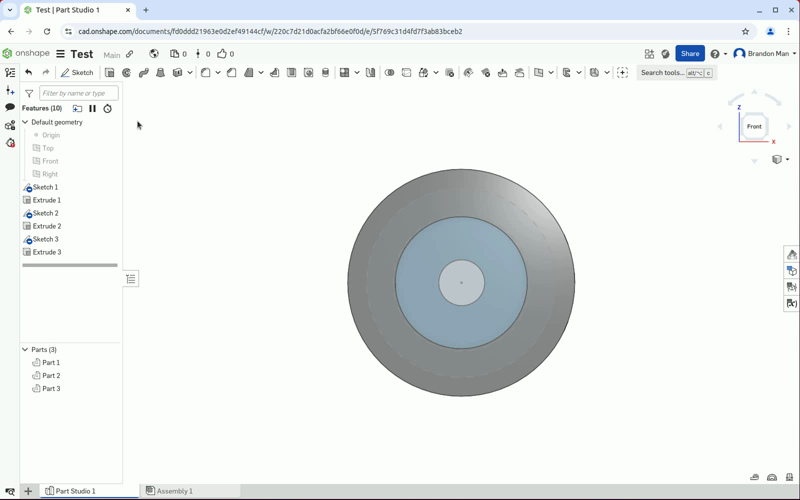
key(left, 2)
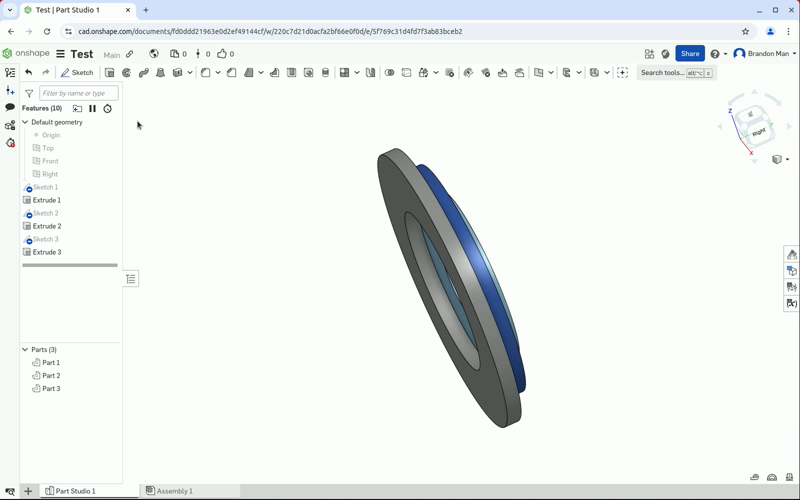
key(down, 2)
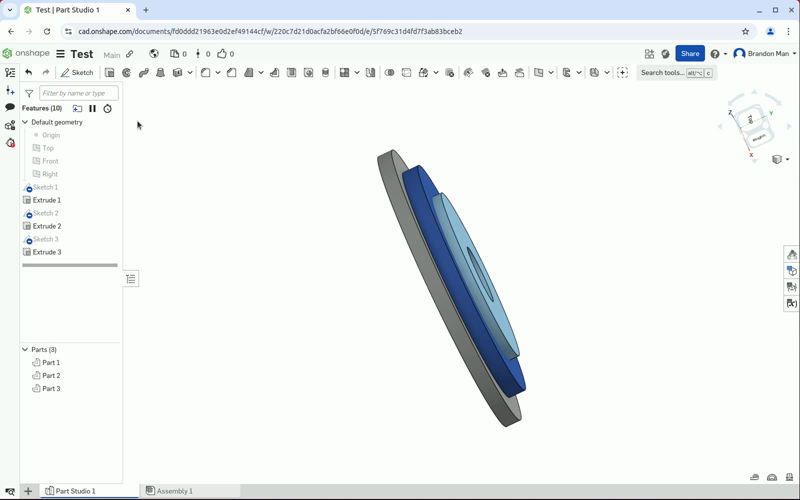
key(up, 2)
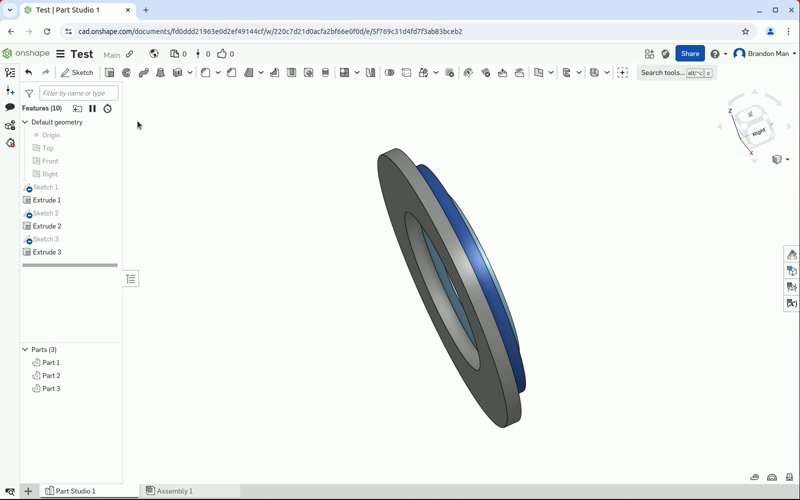
key(right, 2)
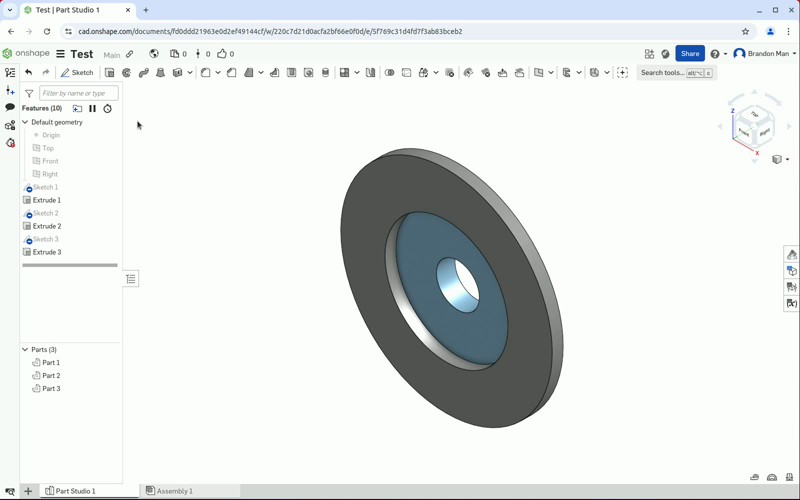
mouse_move(73, 189)
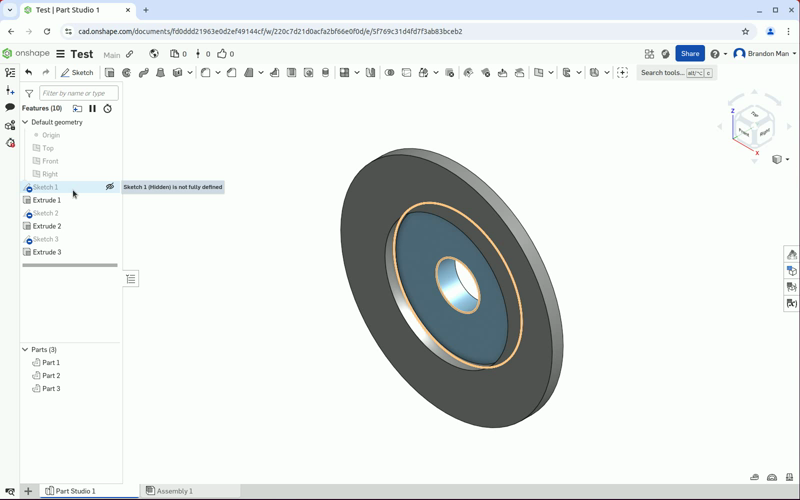
click(73, 189)